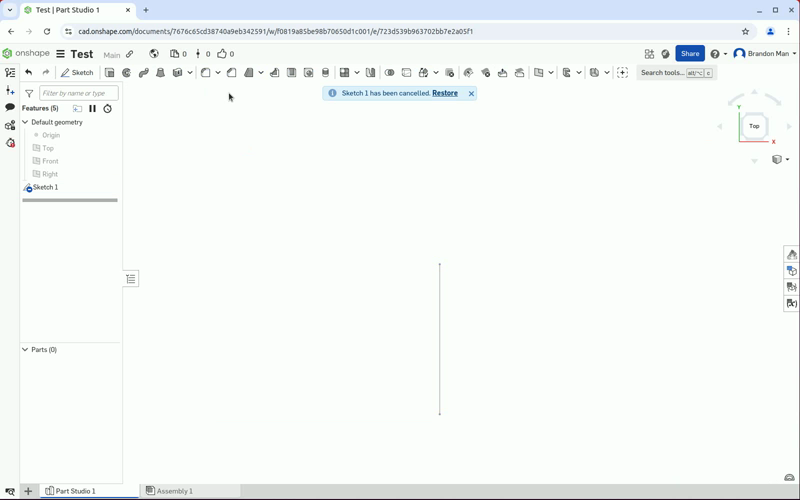
key(shift+h)
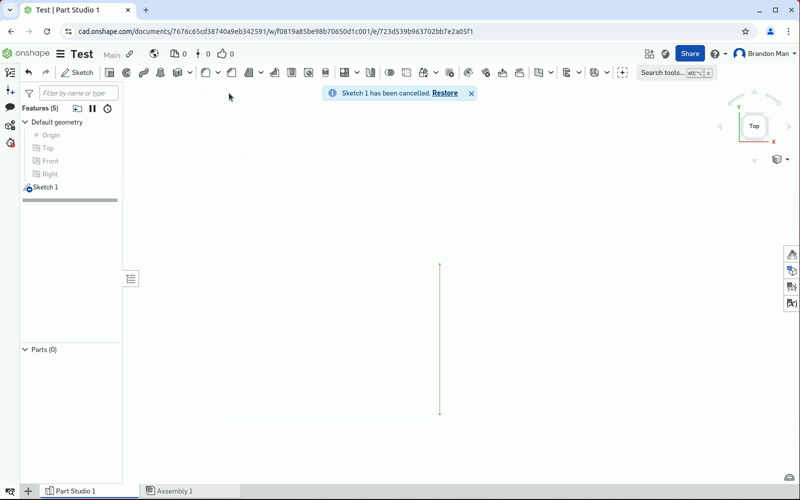
key(shift+s)
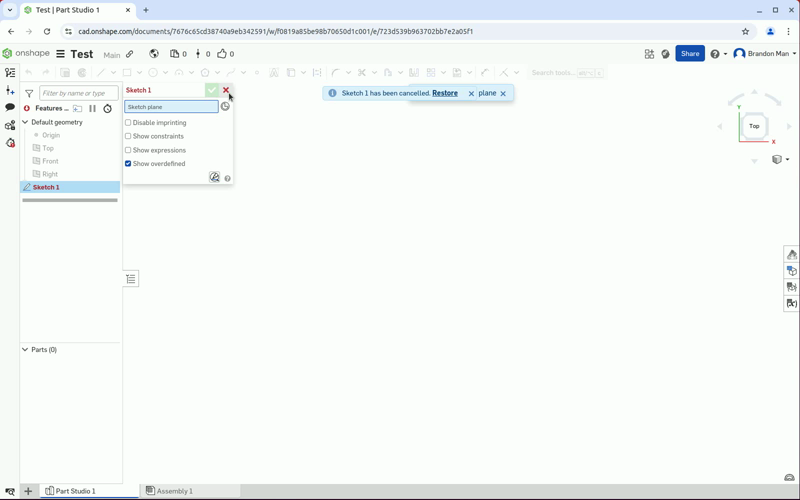
mouse_move(73, 150)
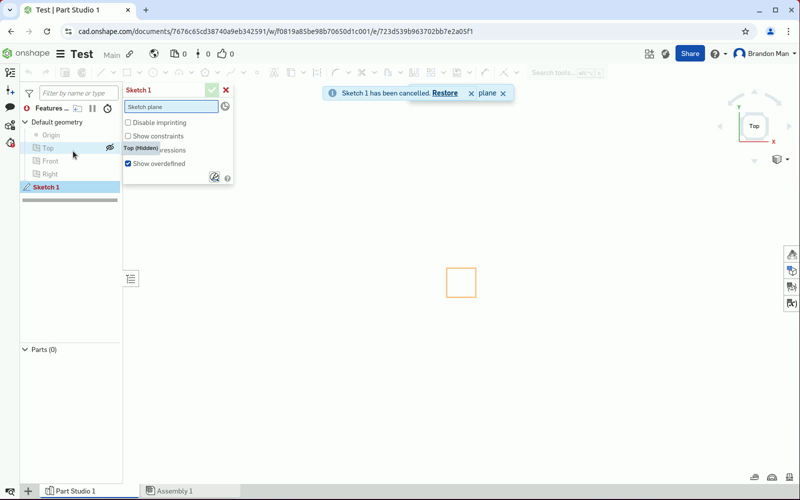
click(73, 150)
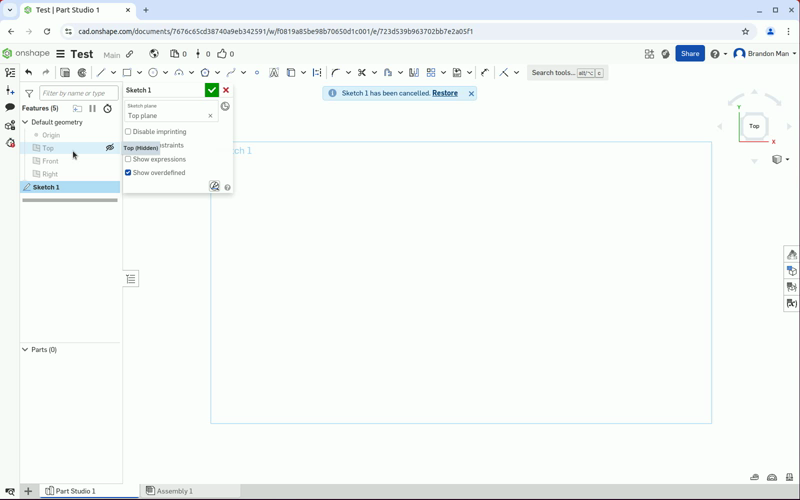
mouse_move(73, 352)
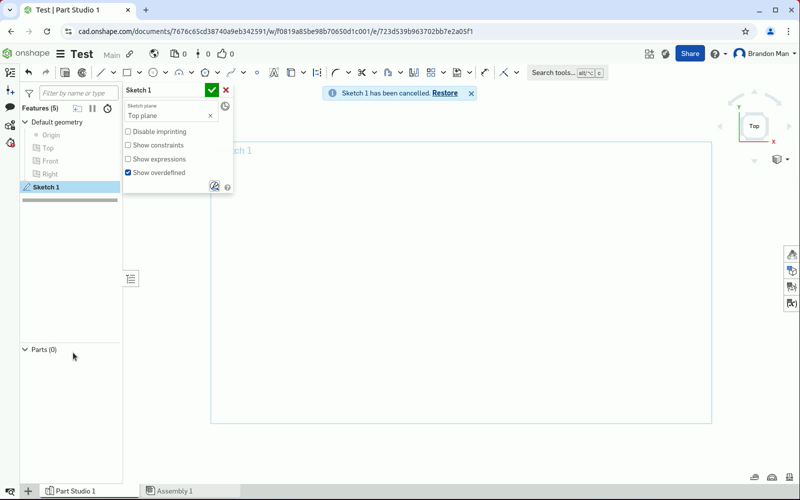
key(y)
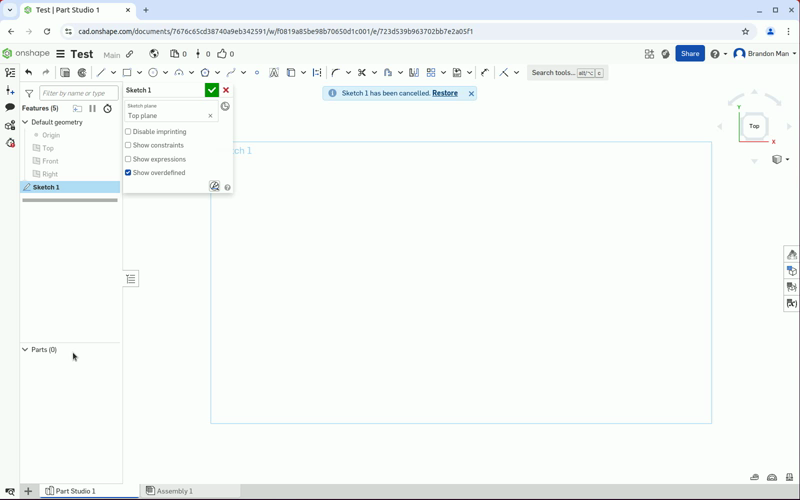
key(c)
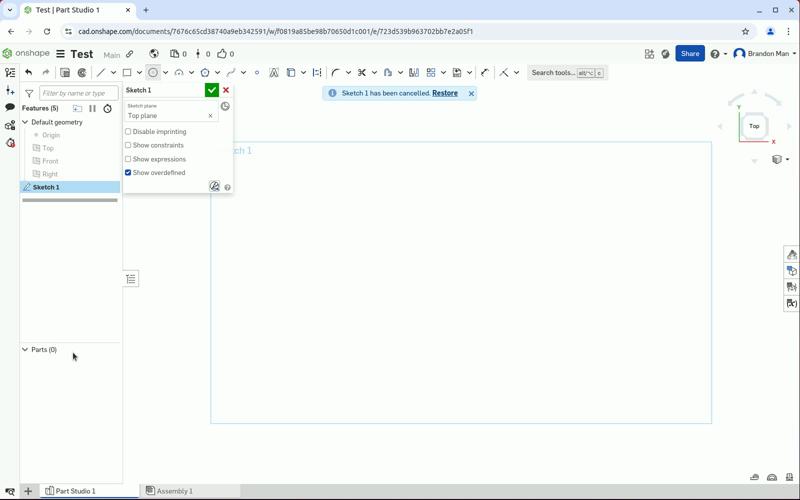
key_down(shift)
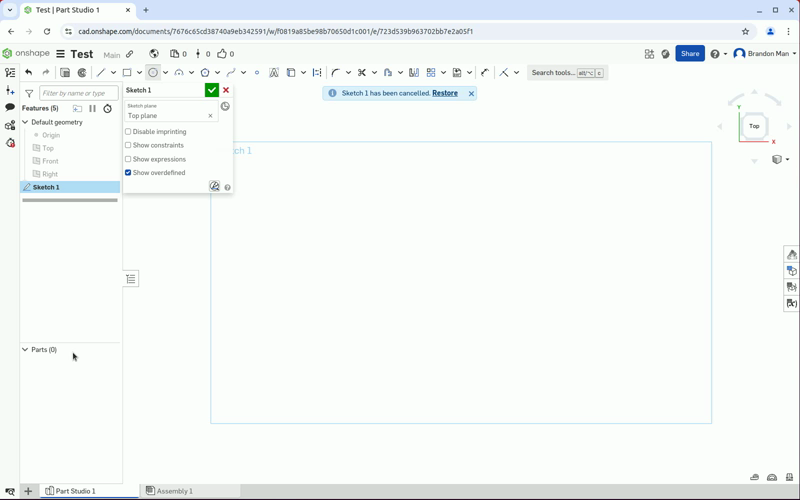
mouse_move(461, 282)
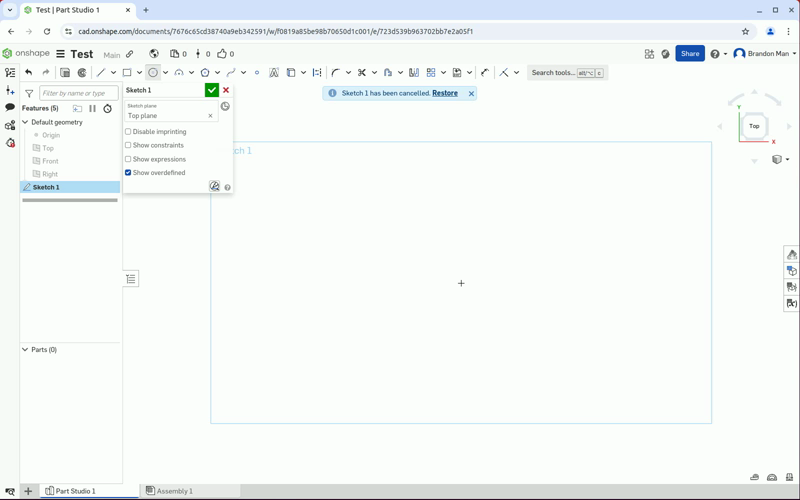
click(461, 282)
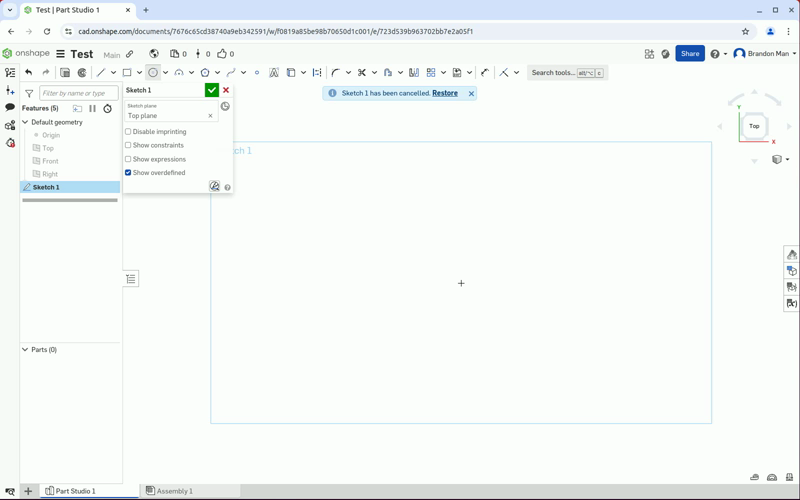
key_up(shift)
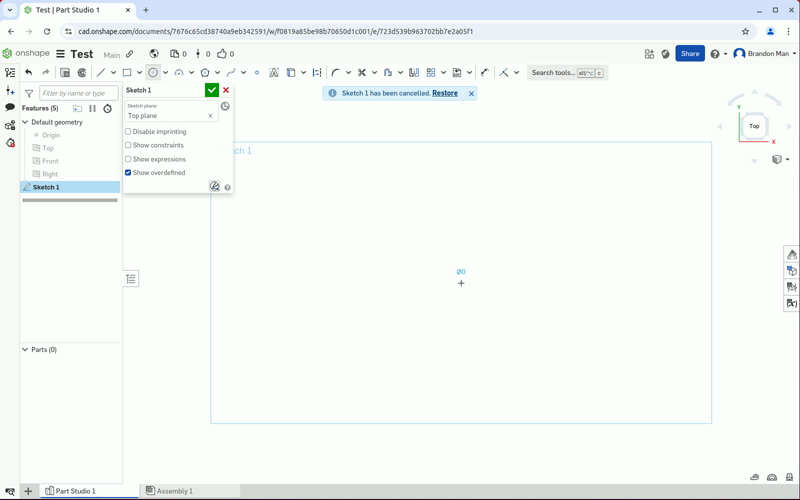
mouse_move(552, 282)
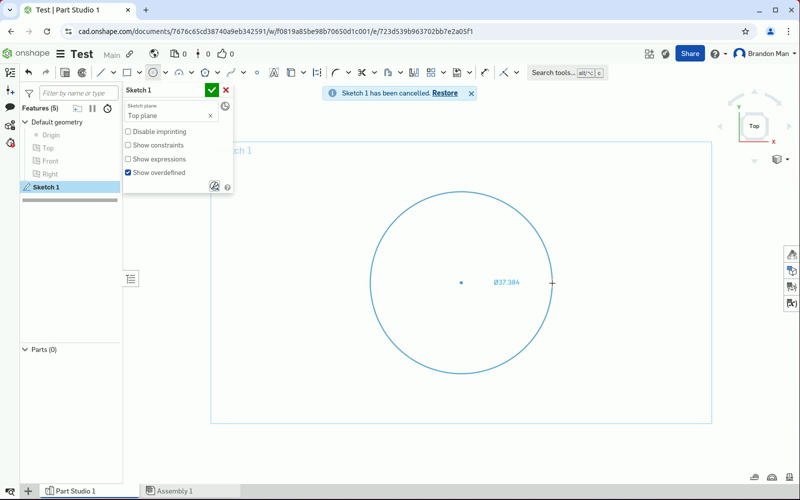
click(552, 282)
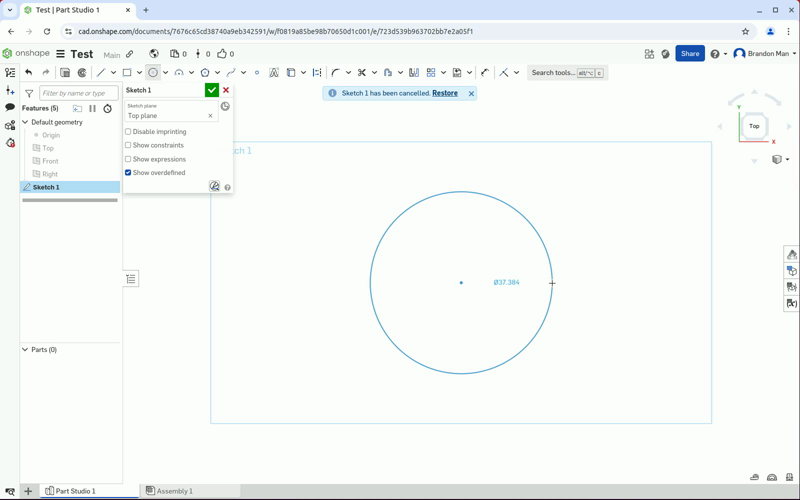
key(esc)
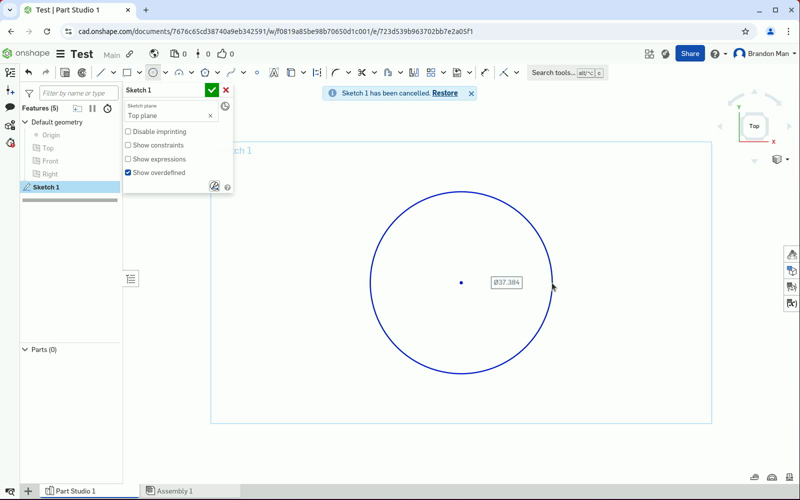
mouse_move(410, 280)
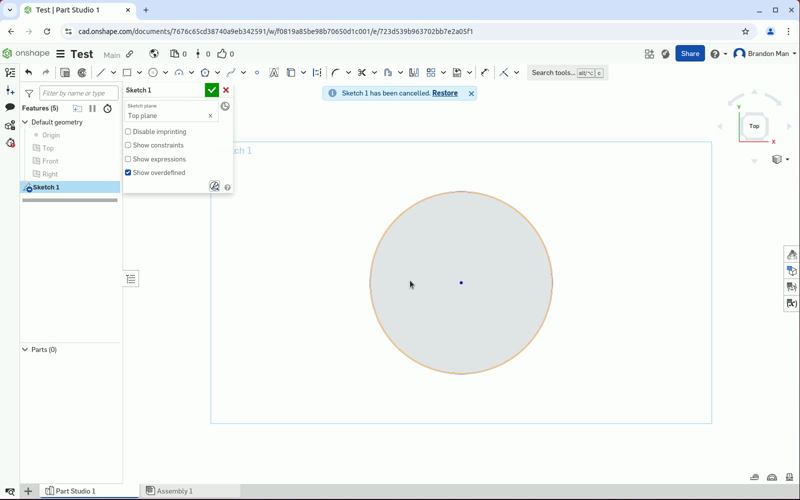
click(410, 280)
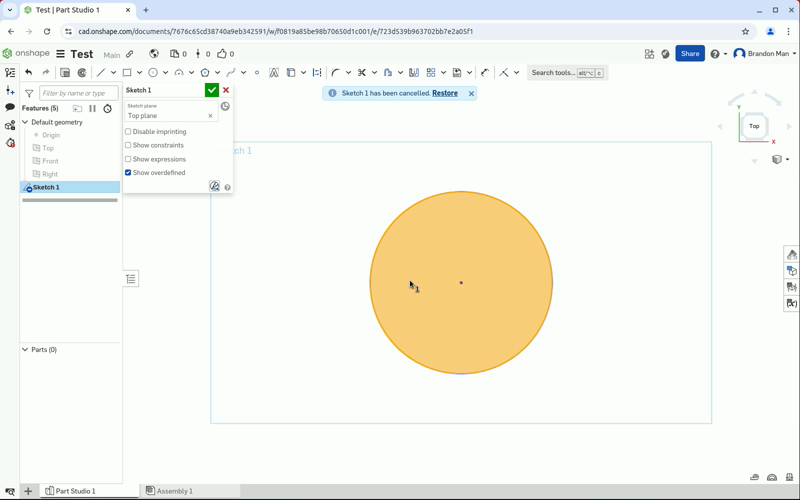
mouse_move(73, 352)
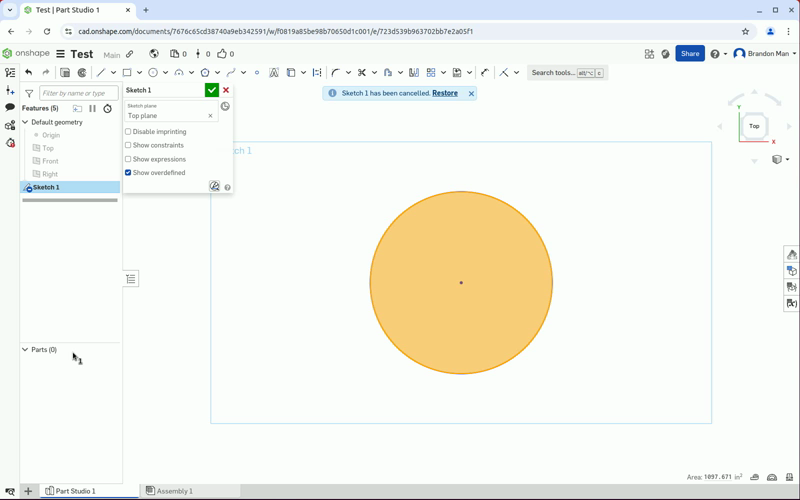
key(shift+y)
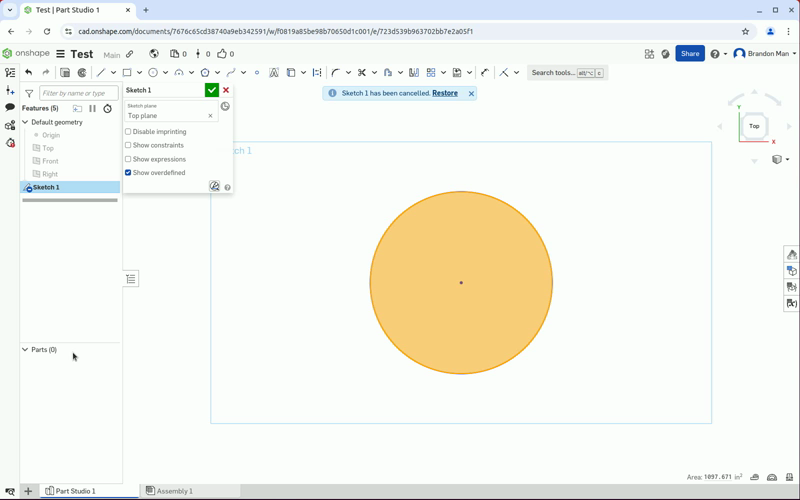
key(shift+e)
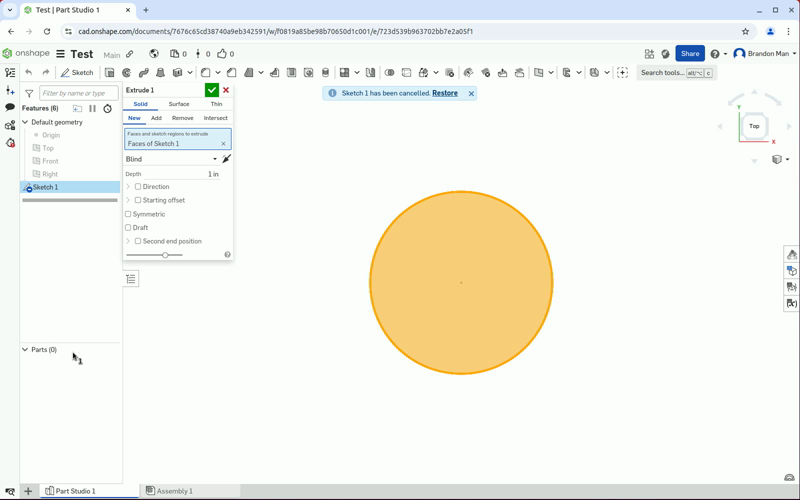
mouse_move(143, 106)
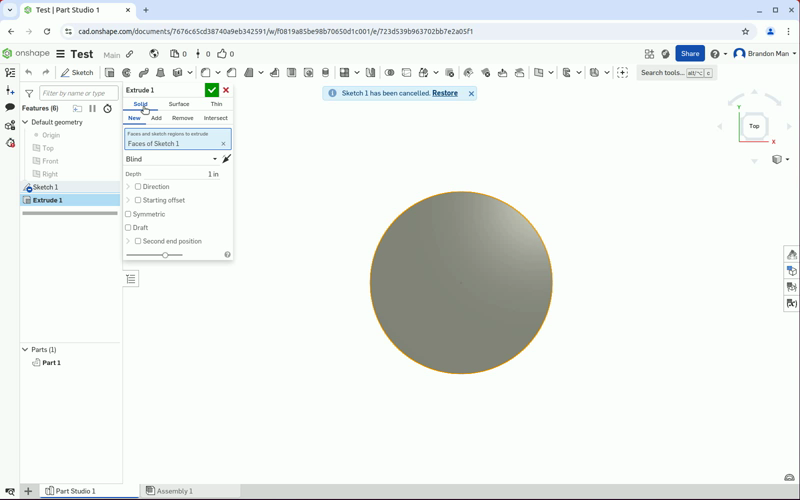
click(143, 106)
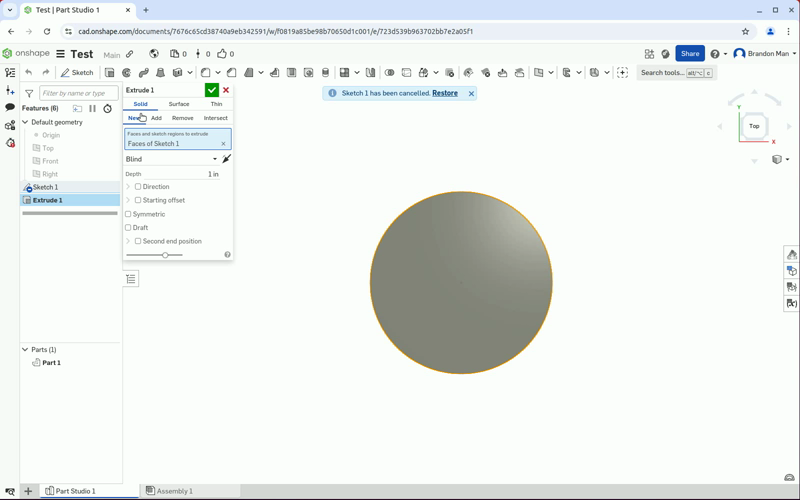
mouse_move(137, 120)
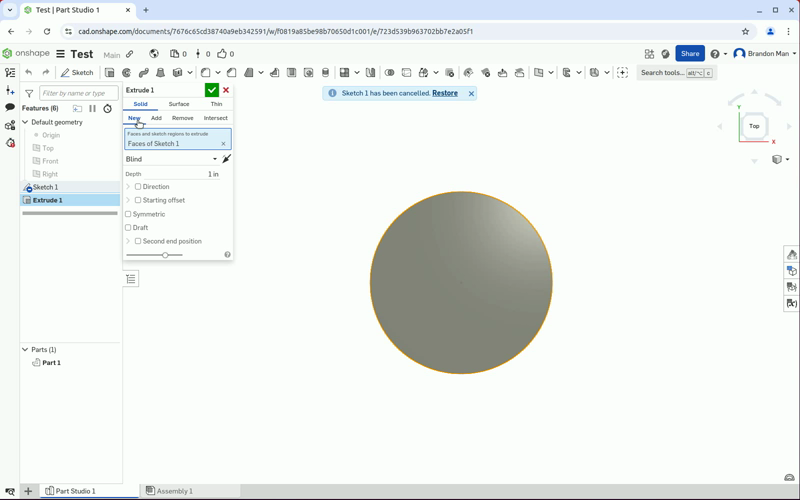
click(137, 120)
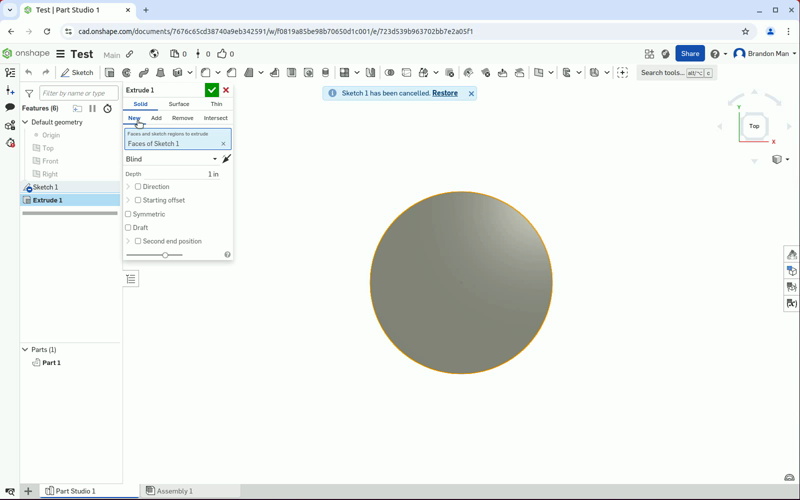
key(tab, 4)
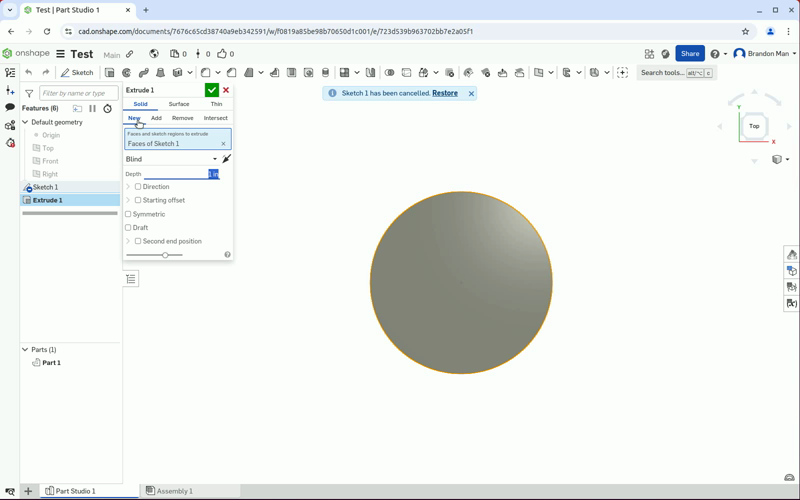
text(4.574)
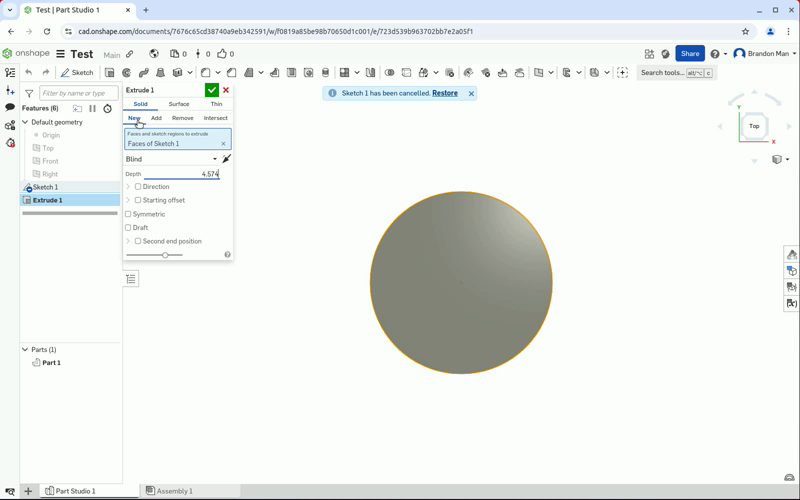
key(enter)
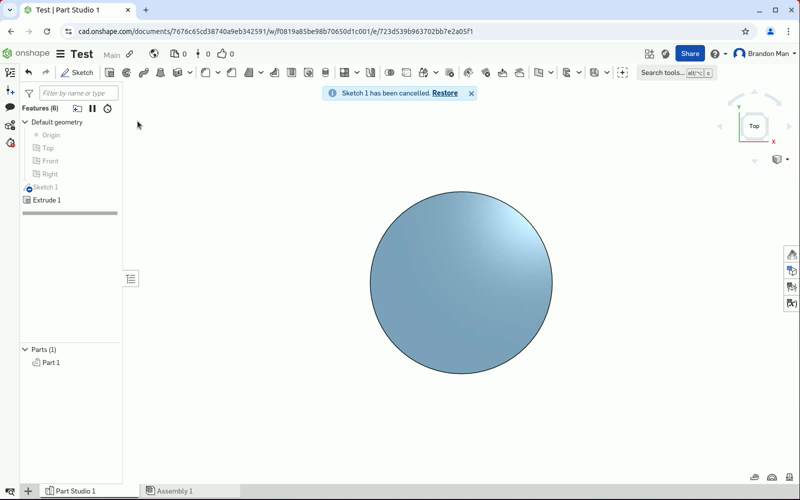
key(shift+h)
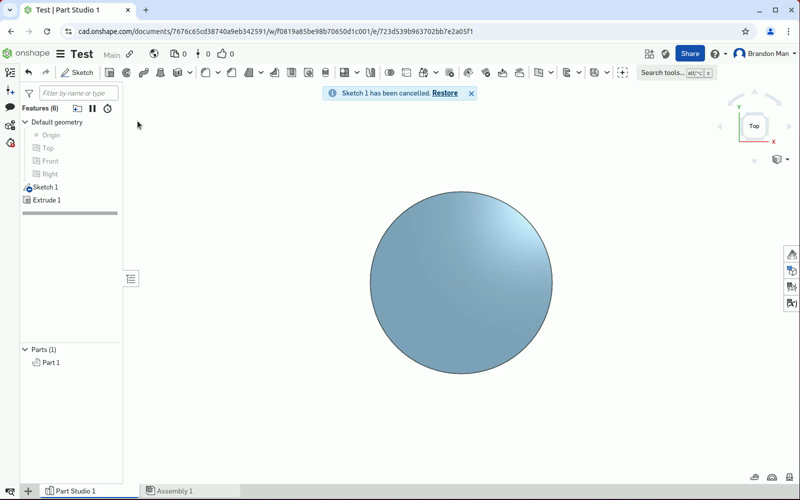
key(shift+h)
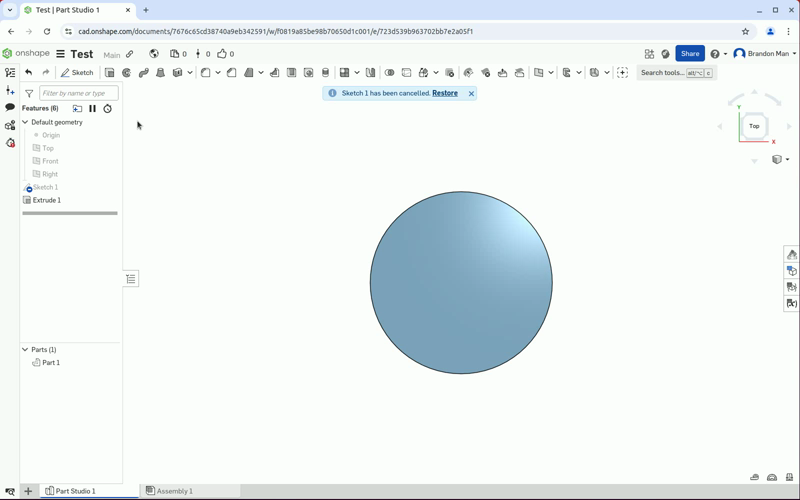
mouse_move(73, 189)
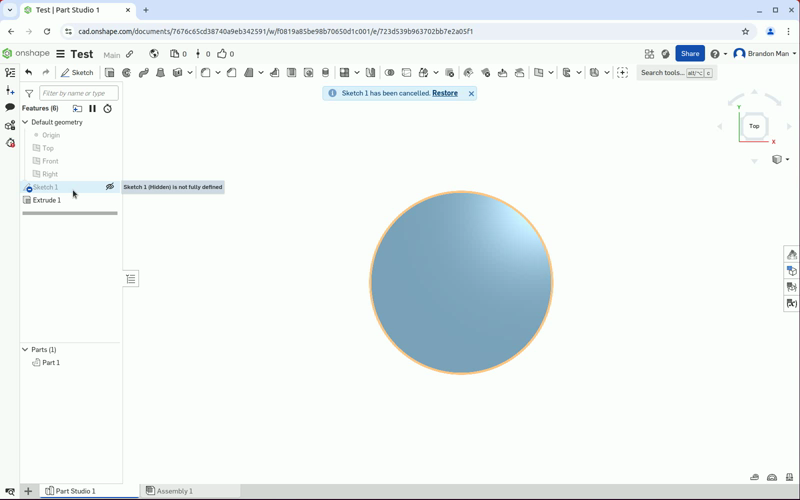
click(73, 189)
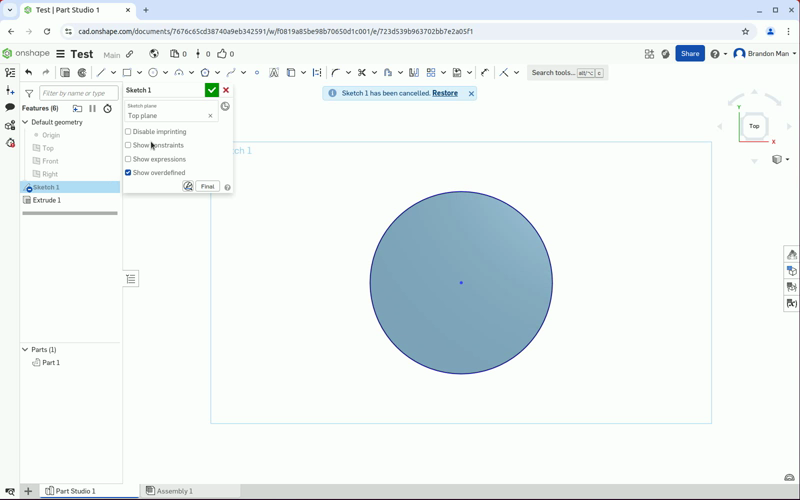
mouse_move(229, 92)
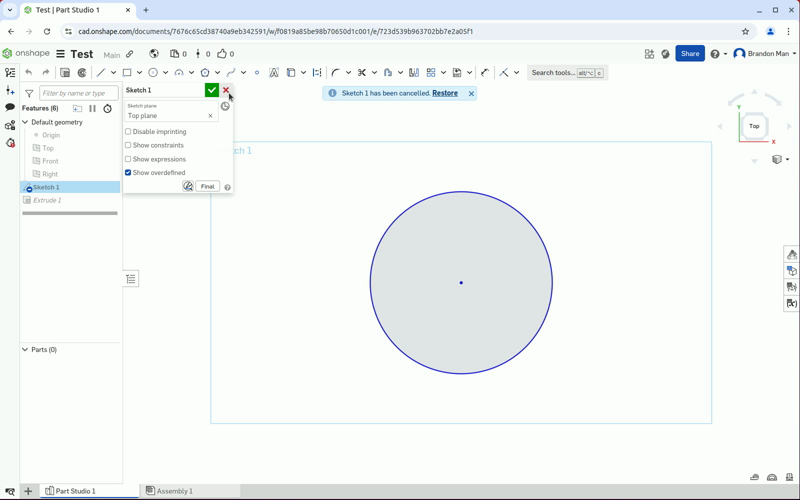
click(229, 92)
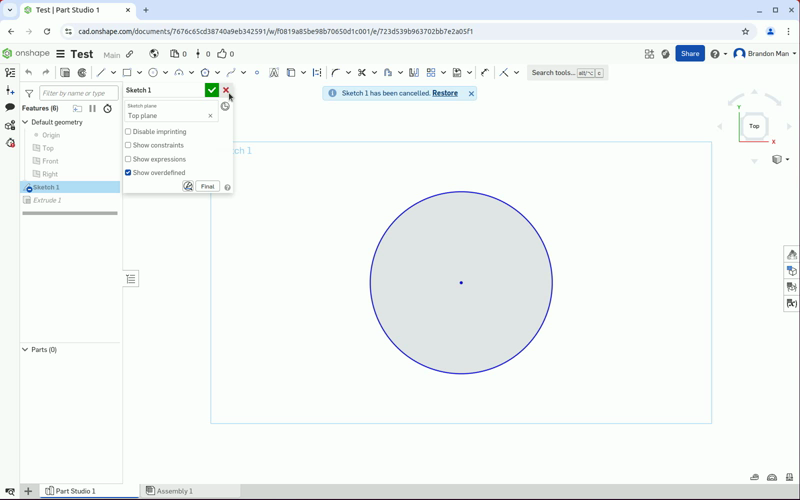
key(shift+s)
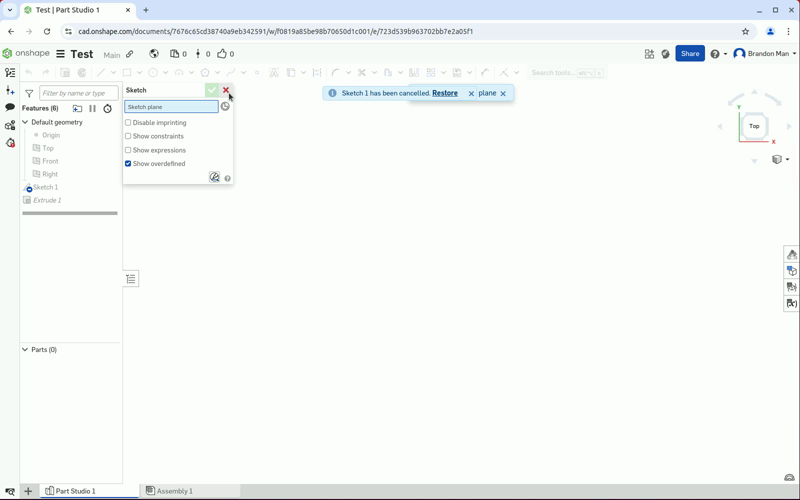
mouse_move(73, 150)
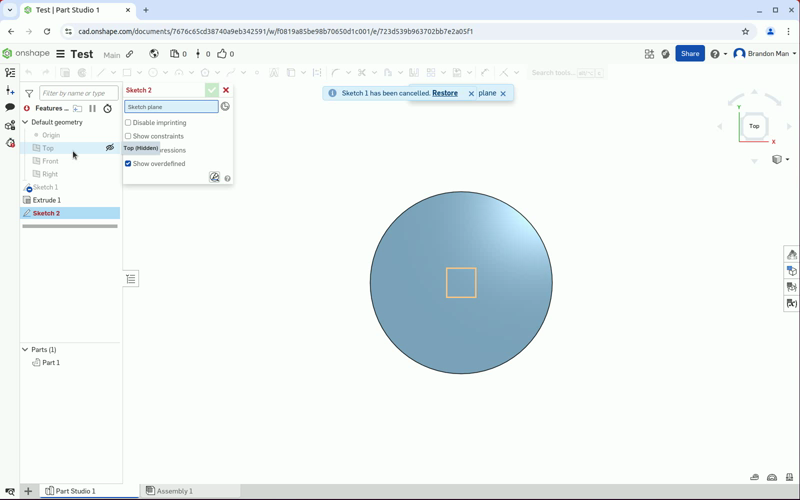
click(73, 150)
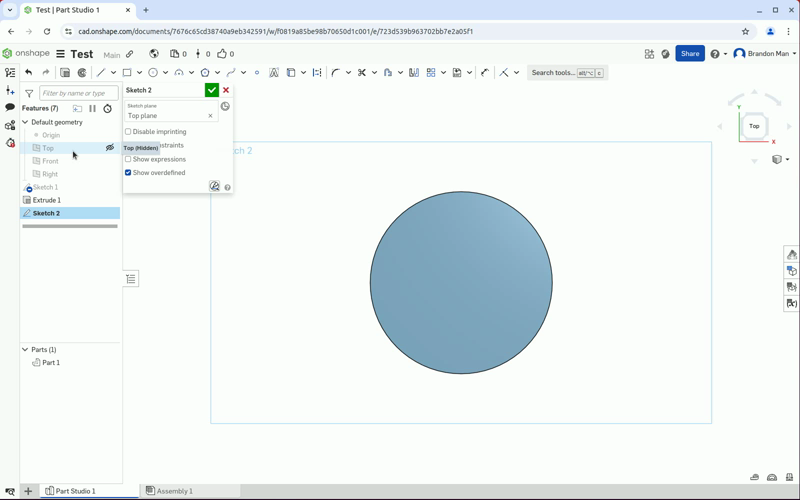
mouse_move(73, 352)
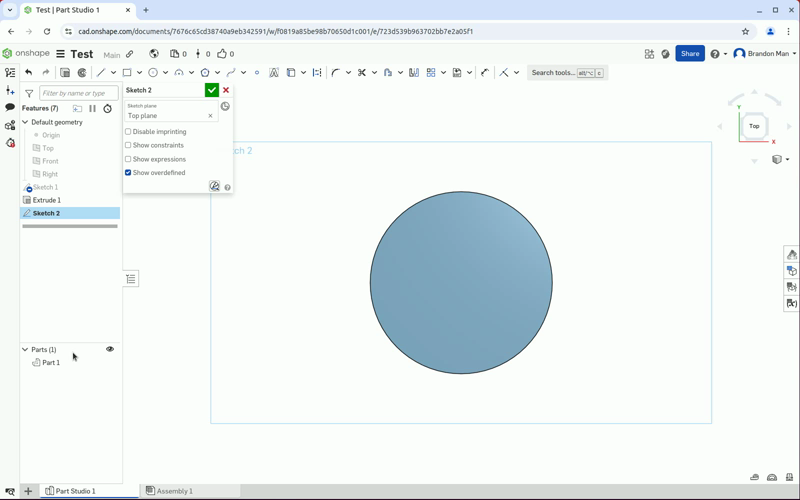
key(y)
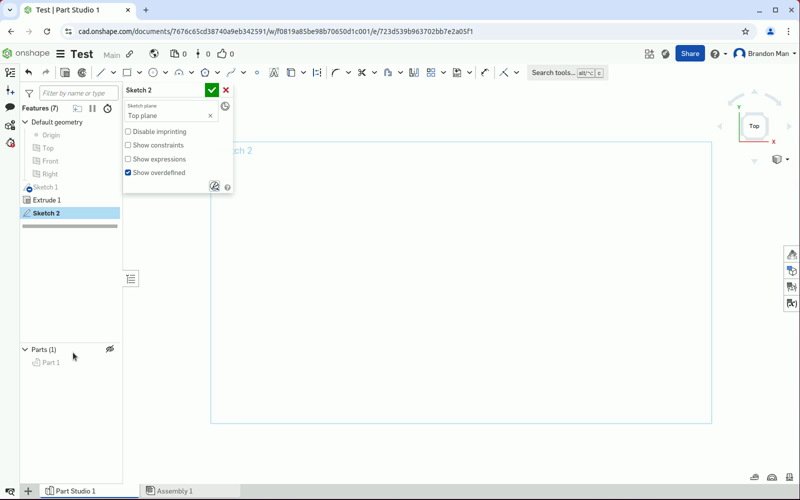
key(c)
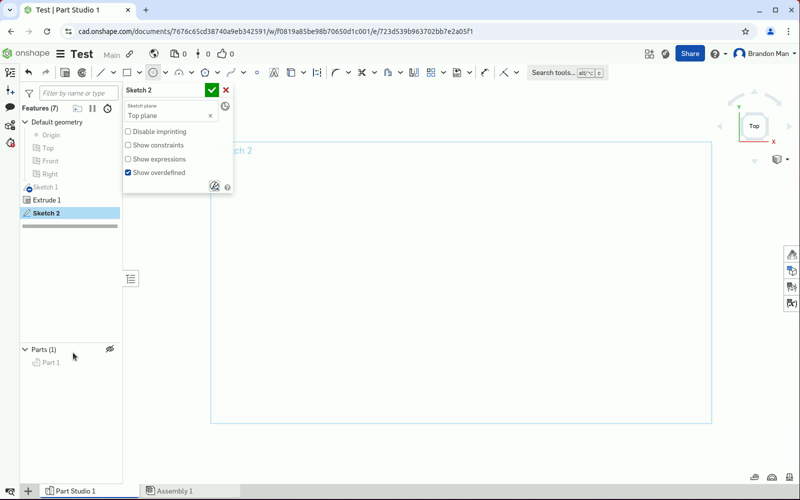
key_down(shift)
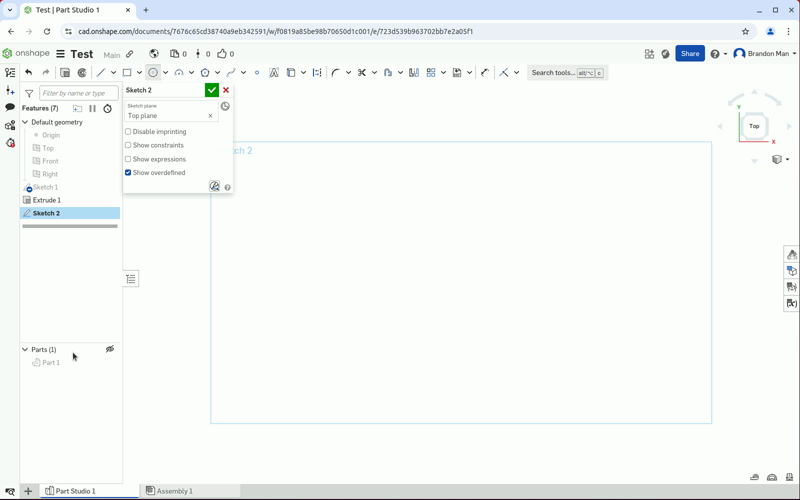
mouse_move(461, 282)
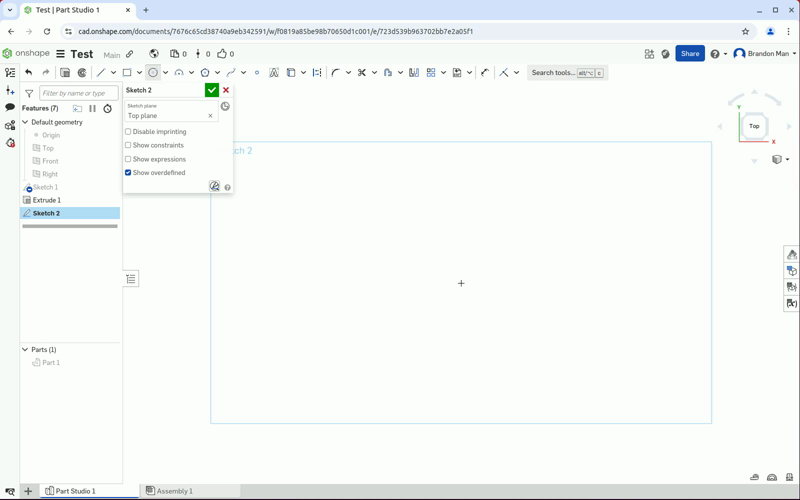
click(461, 282)
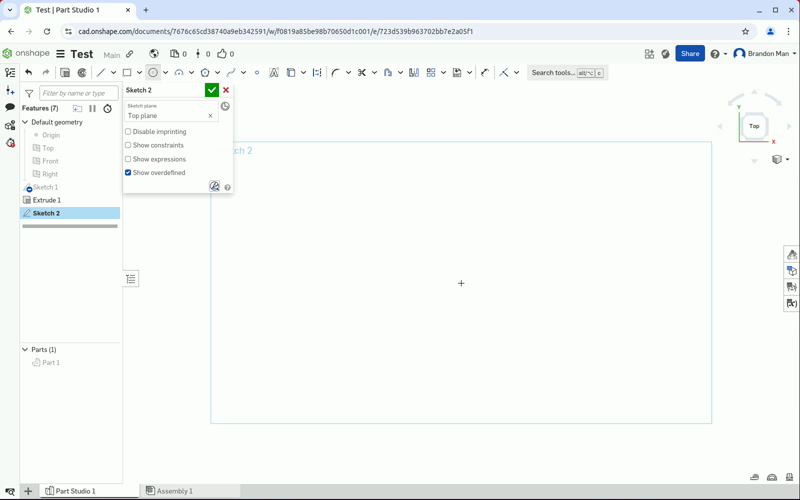
key_up(shift)
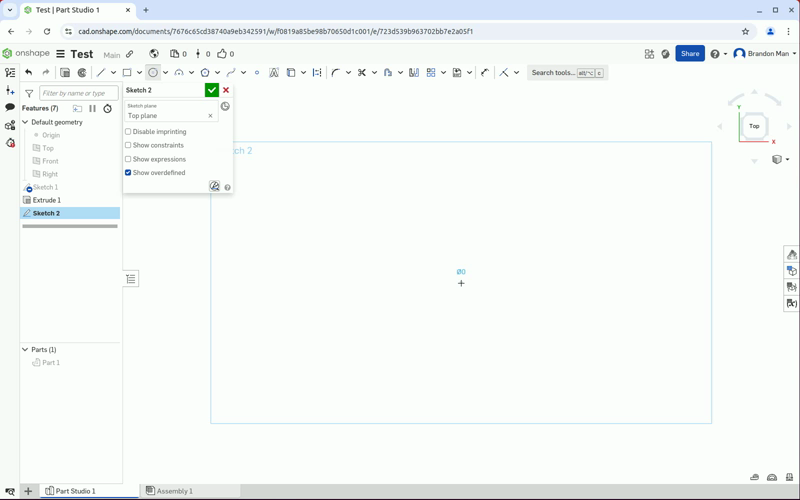
mouse_move(574, 282)
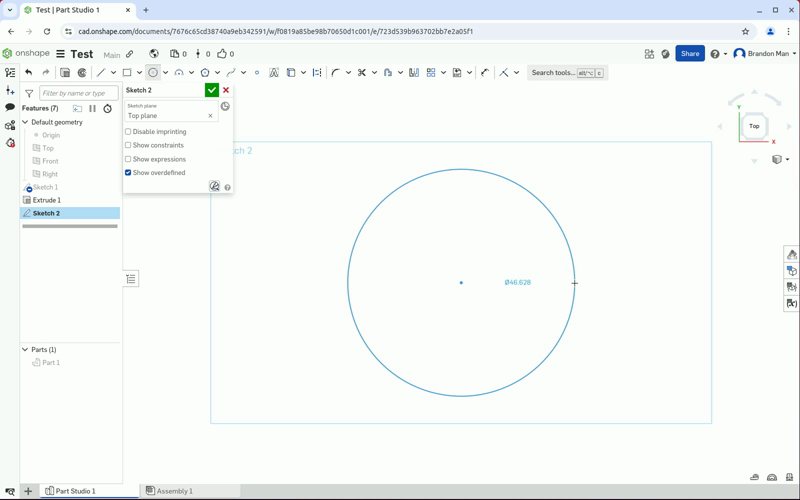
click(574, 282)
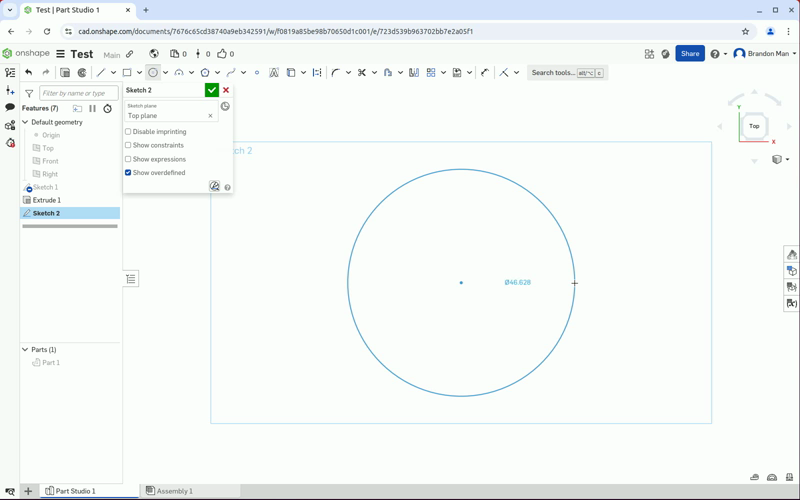
key(esc)
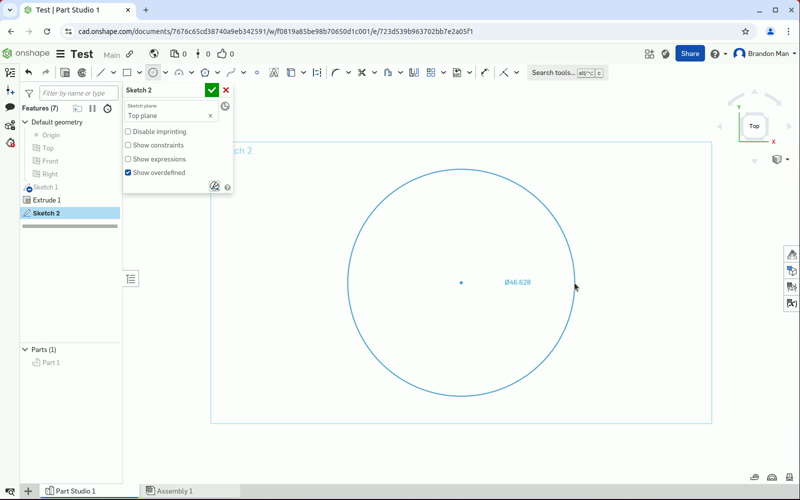
key(c)
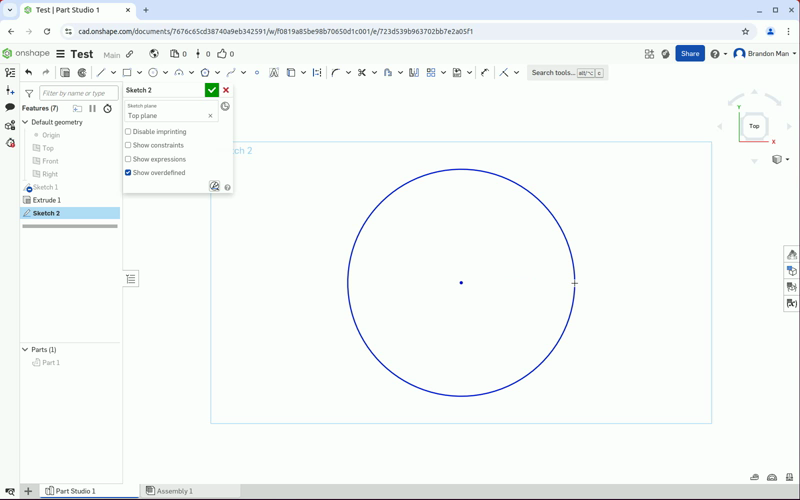
key_down(shift)
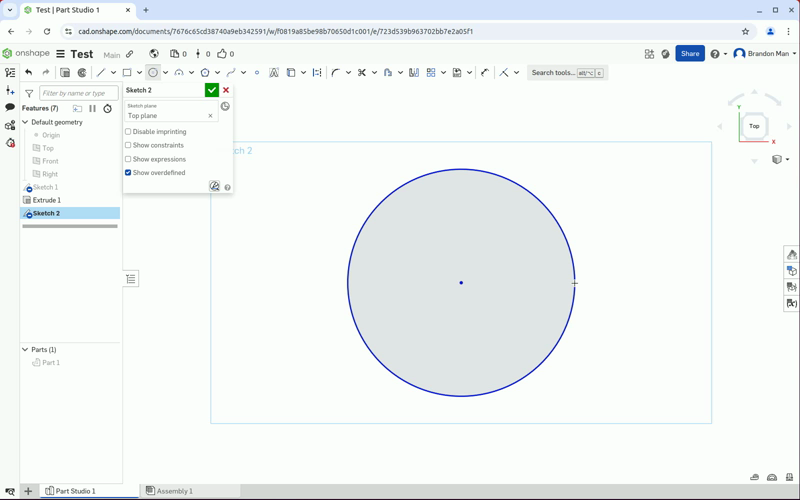
mouse_move(461, 282)
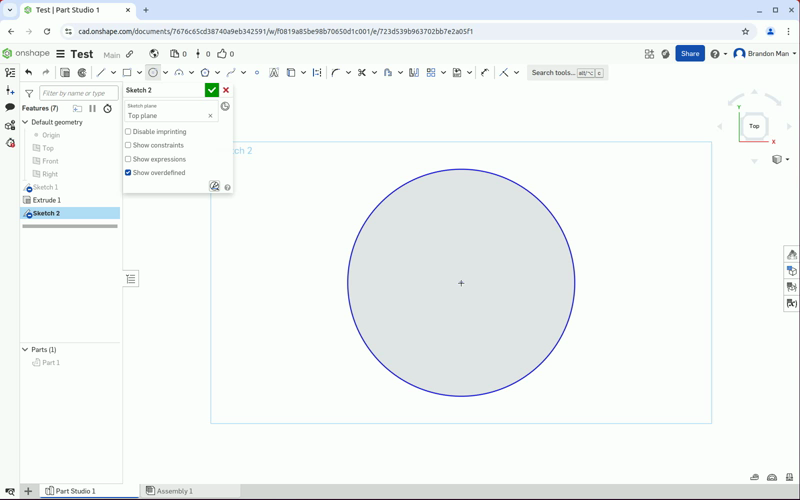
click(461, 282)
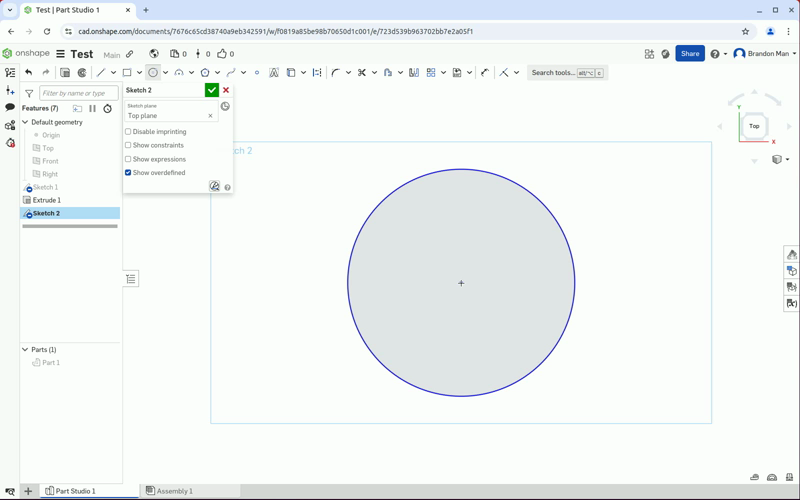
key_up(shift)
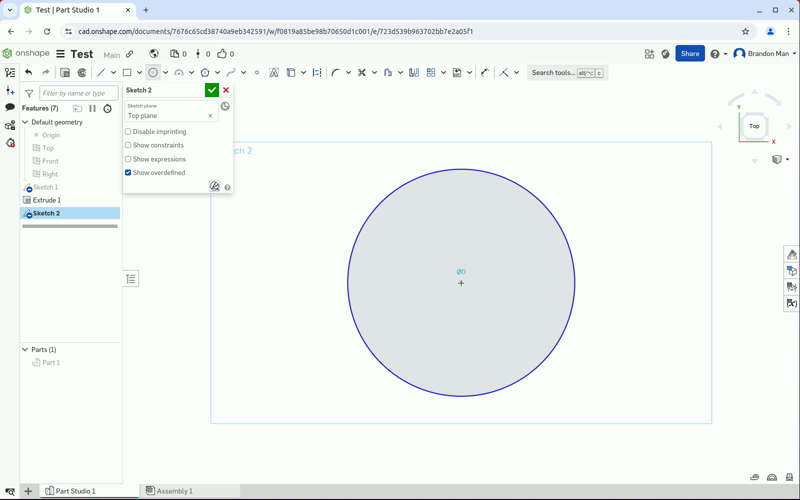
mouse_move(550, 282)
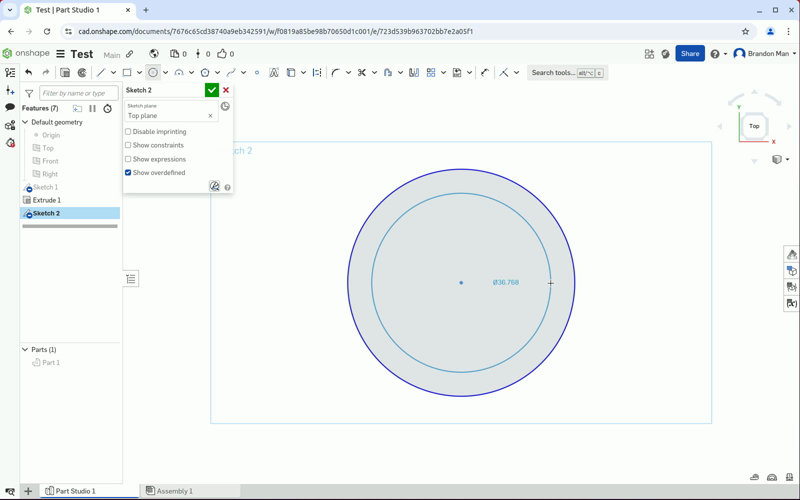
click(550, 282)
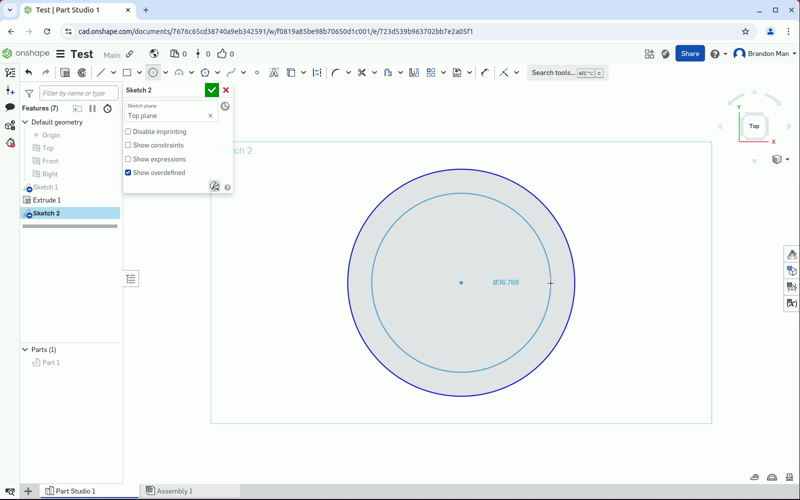
key(esc)
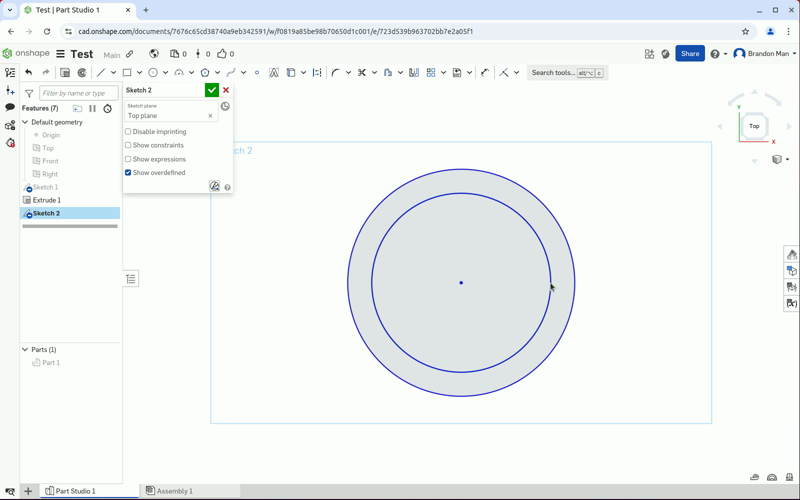
mouse_move(383, 219)
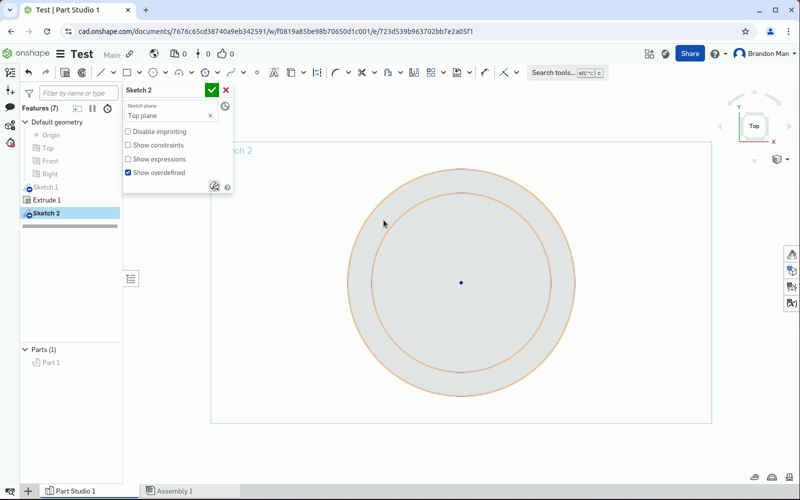
click(383, 219)
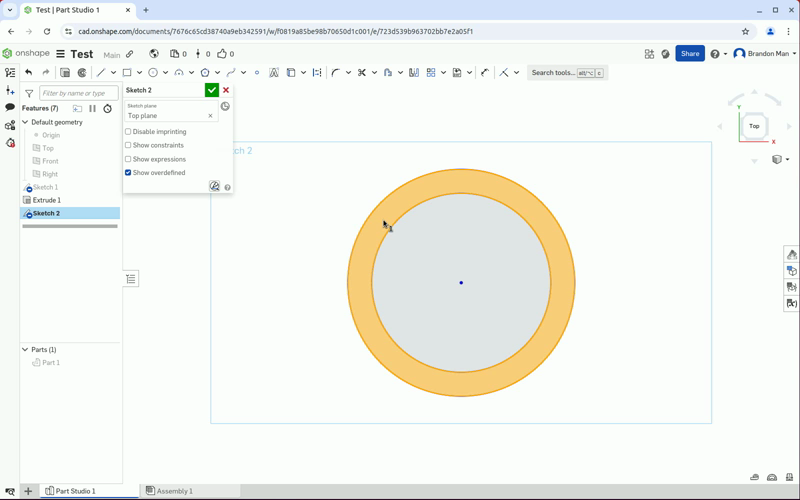
mouse_move(73, 352)
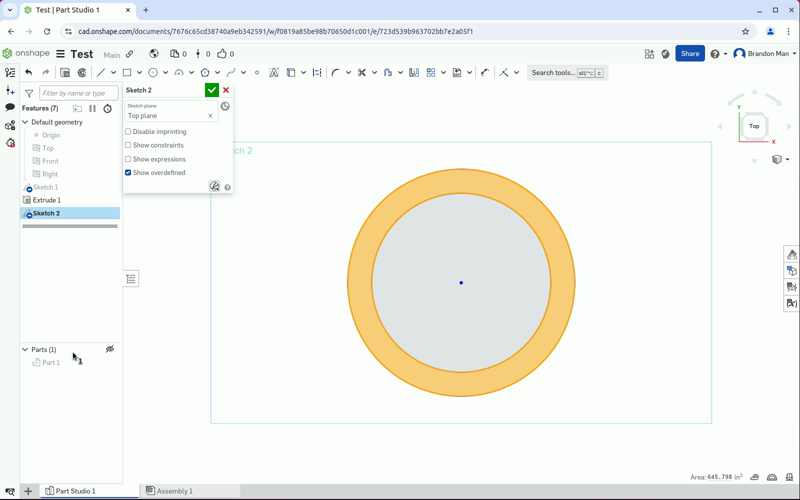
key(shift+y)
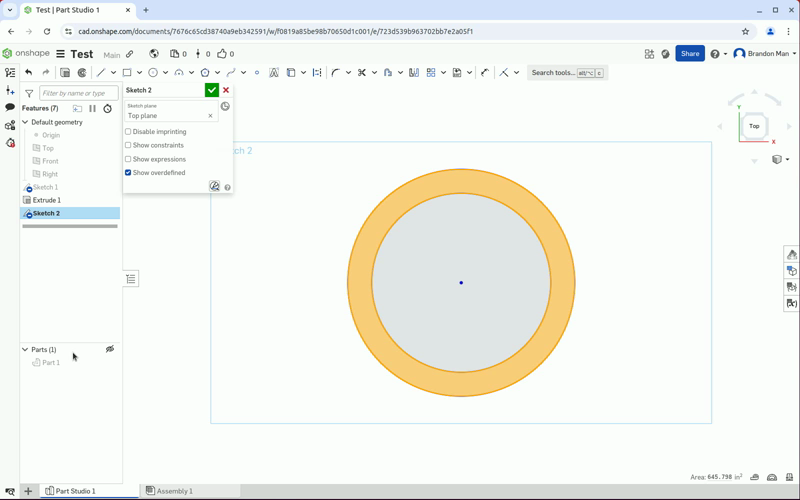
key(shift+e)
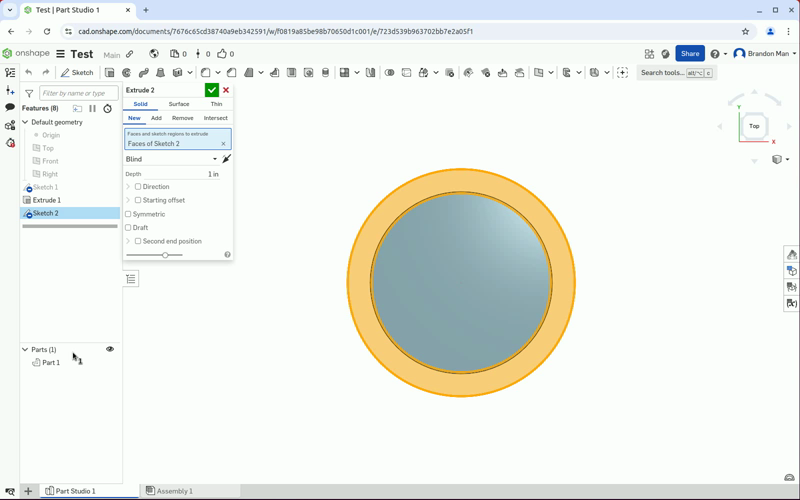
mouse_move(143, 106)
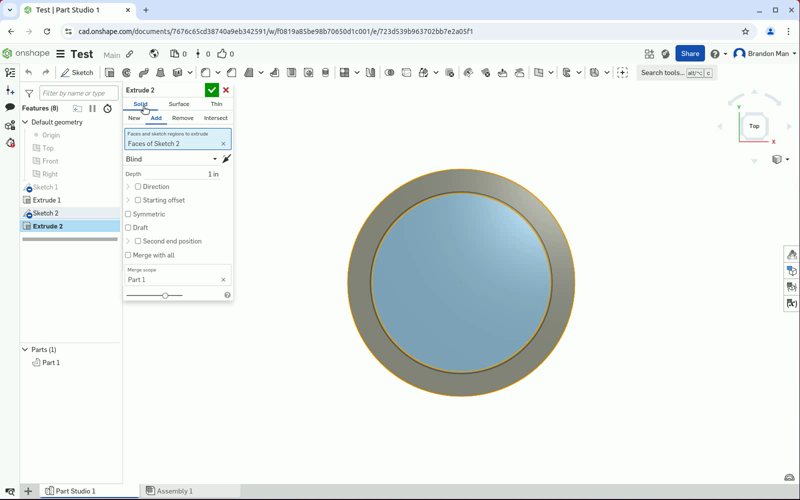
click(143, 106)
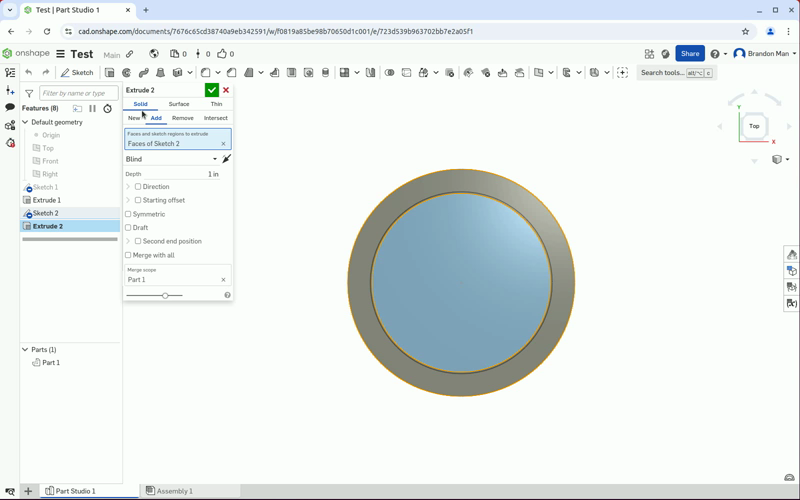
mouse_move(137, 120)
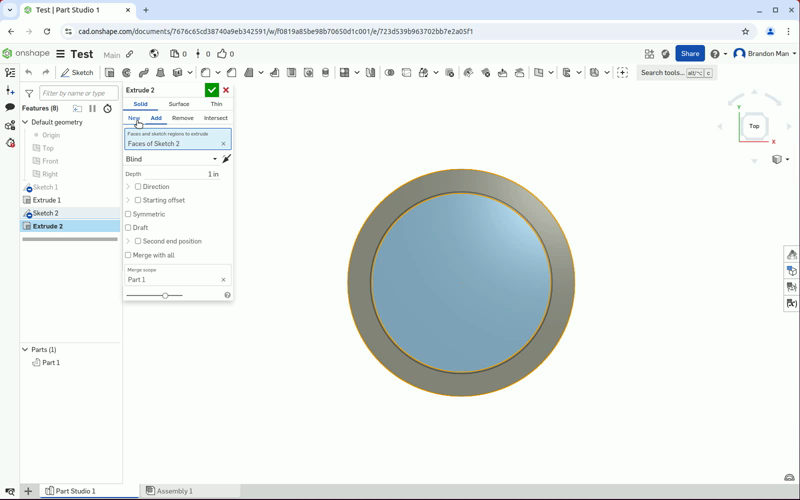
click(137, 120)
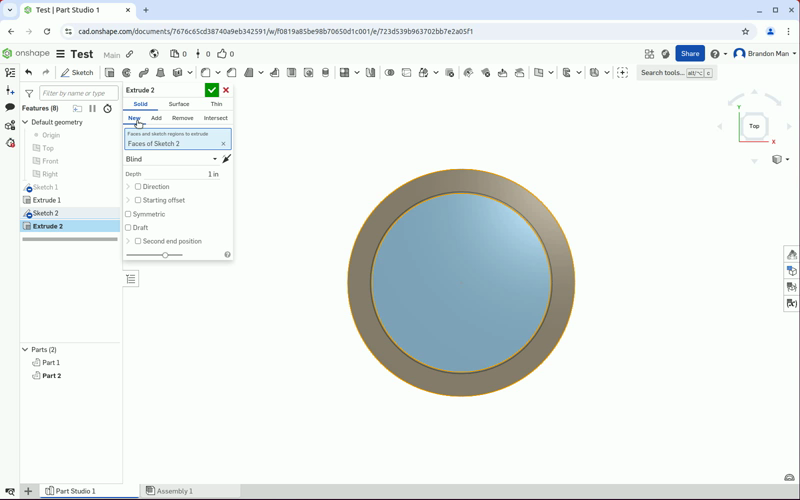
key(tab, 4)
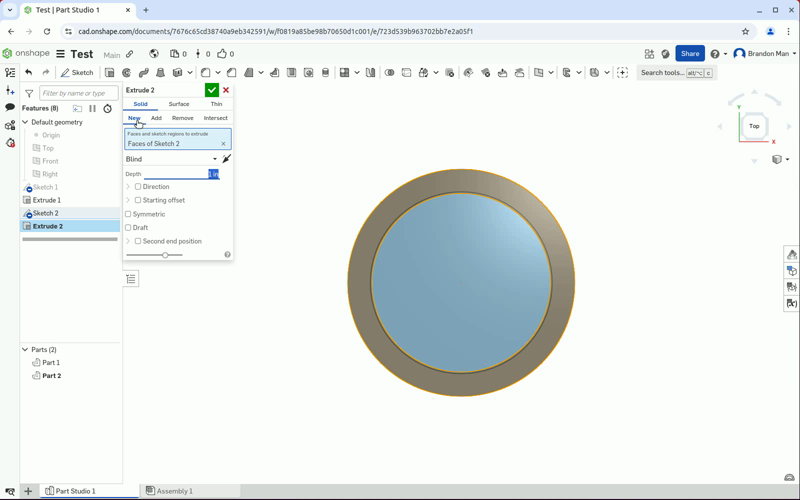
text(4.574)
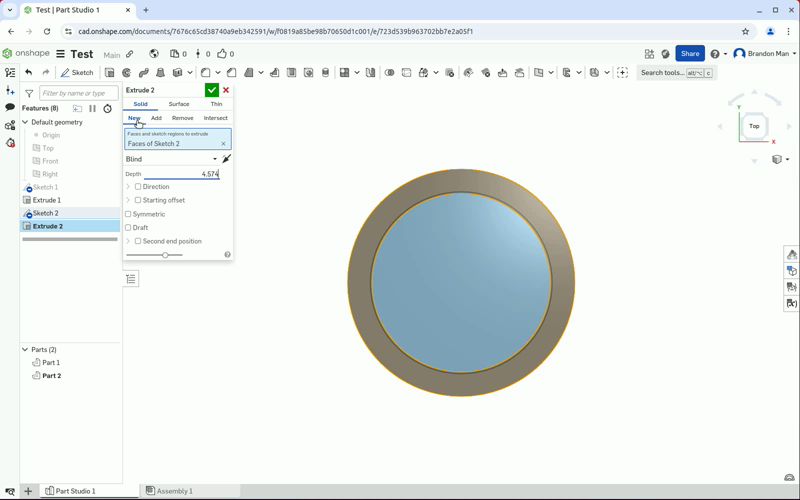
key(enter)
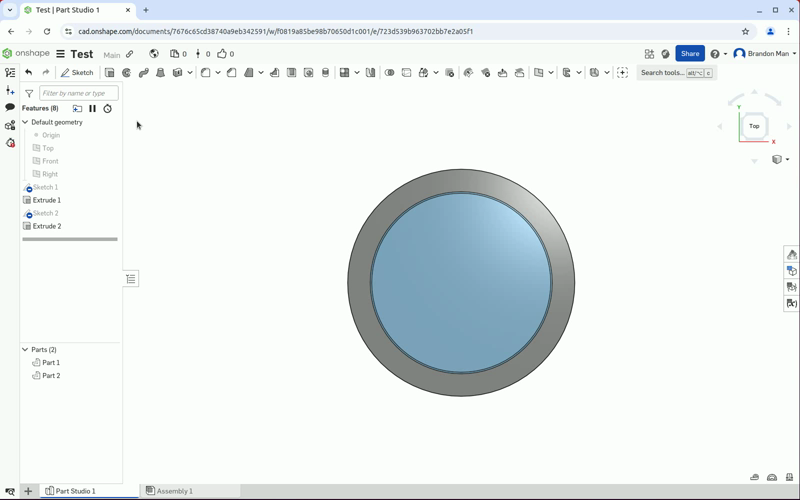
key(shift+h)
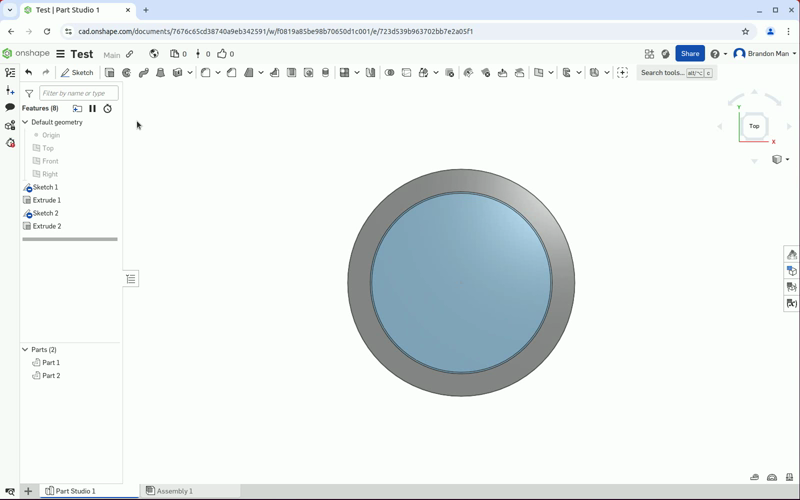
key(shift+h)
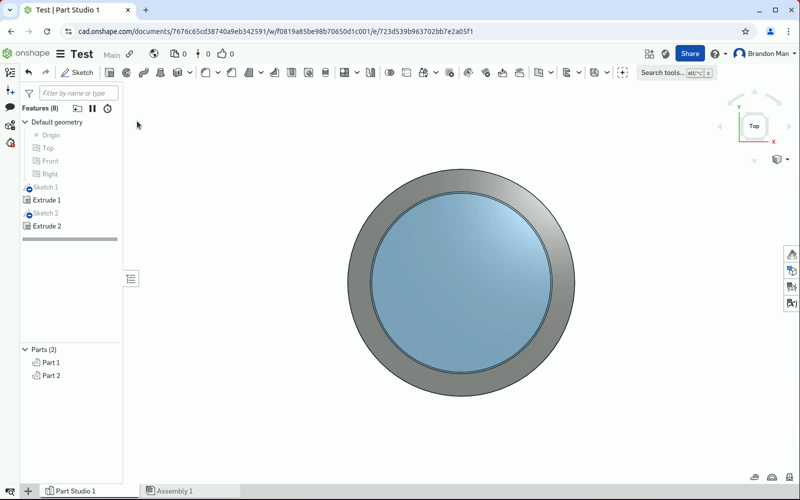
mouse_move(73, 189)
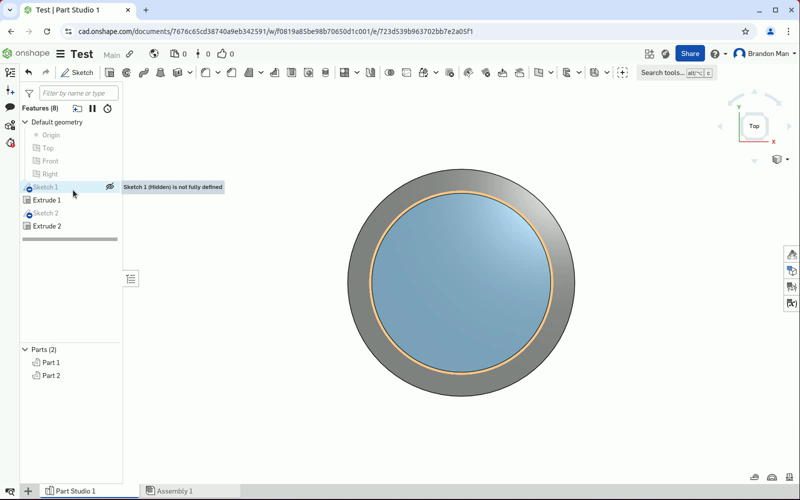
click(73, 189)
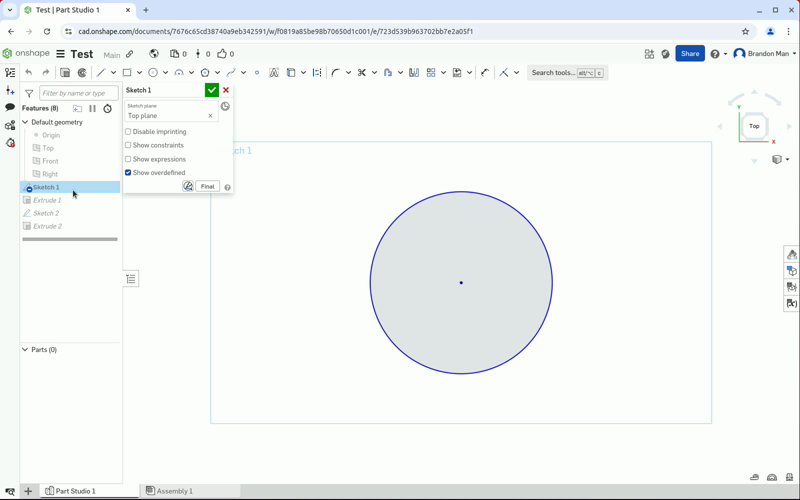
mouse_move(229, 92)
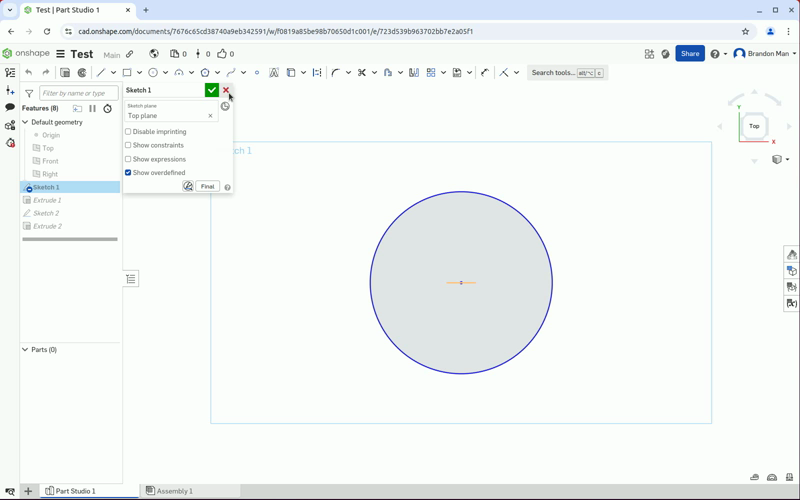
click(229, 92)
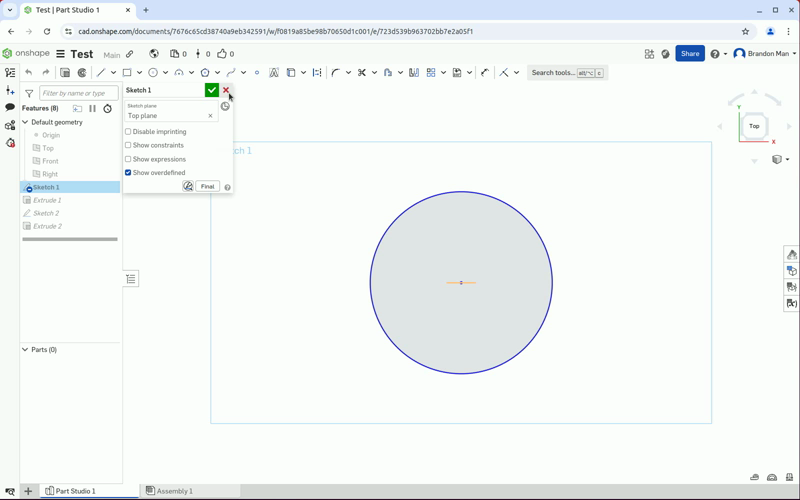
key(shift+s)
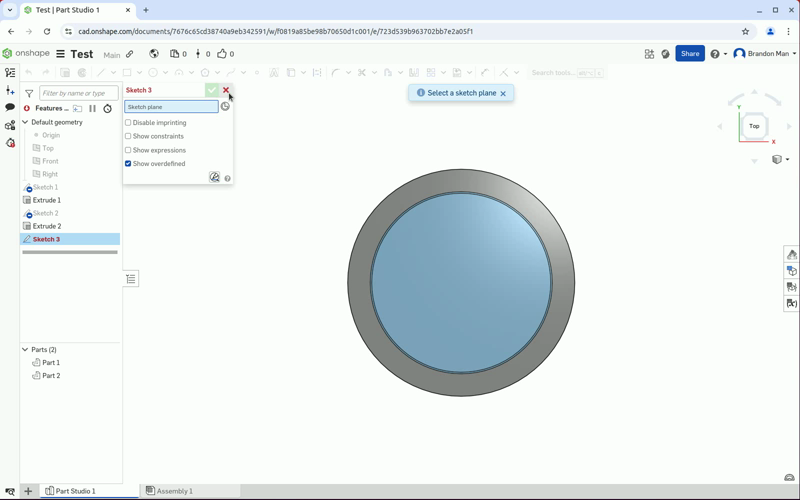
mouse_move(73, 150)
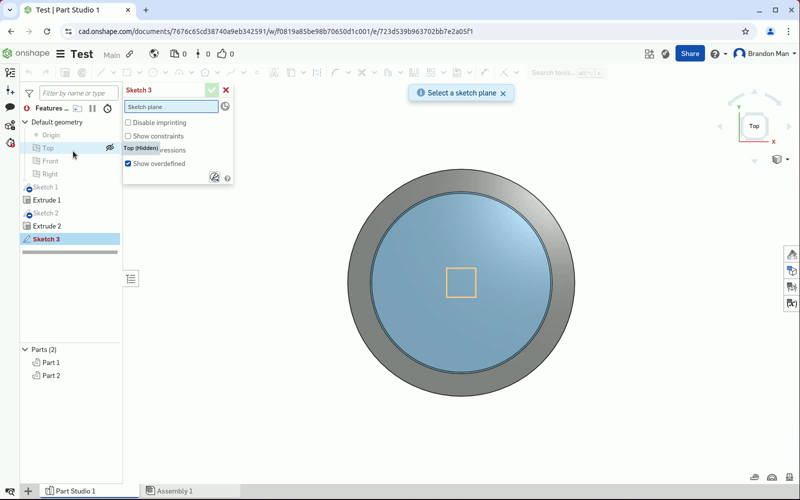
click(73, 150)
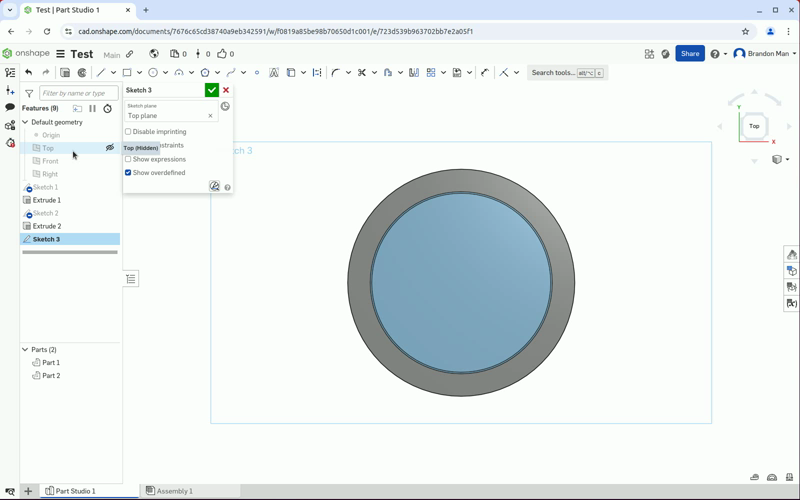
mouse_move(73, 352)
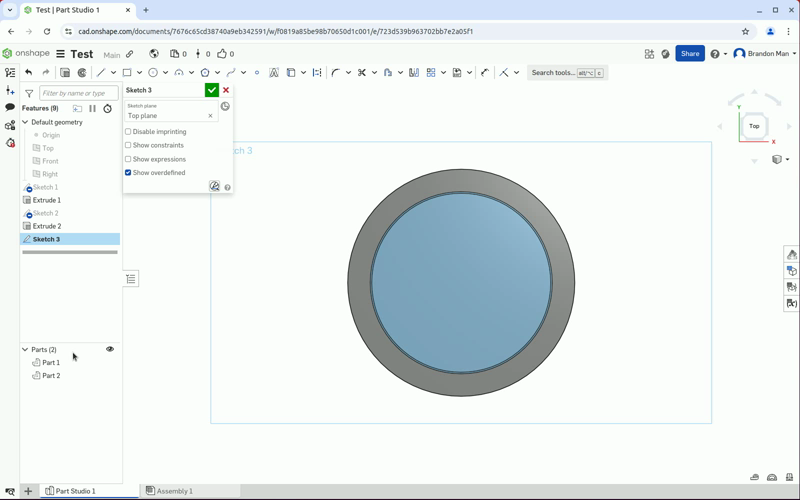
key(y)
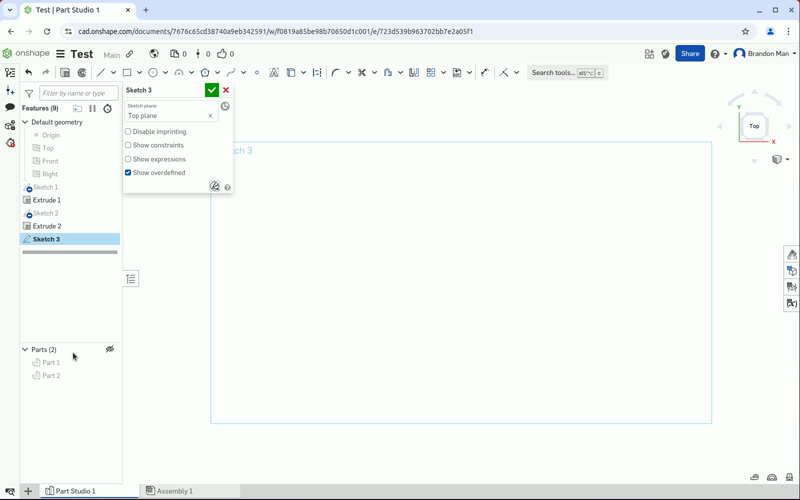
key(c)
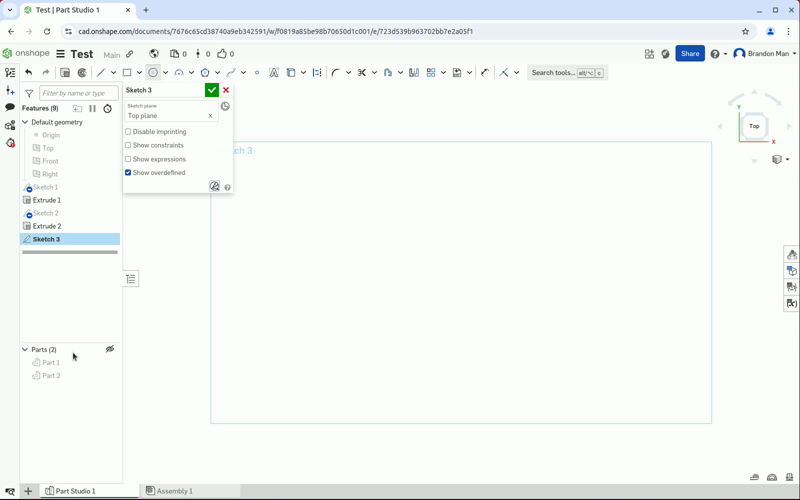
key_down(shift)
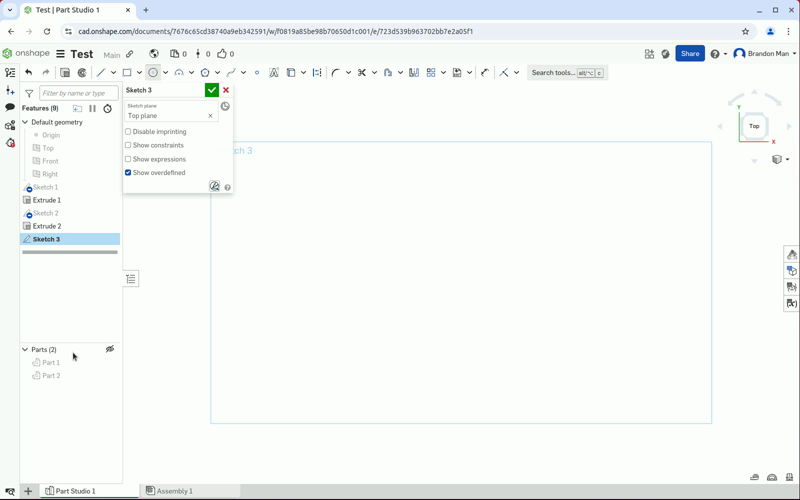
mouse_move(461, 282)
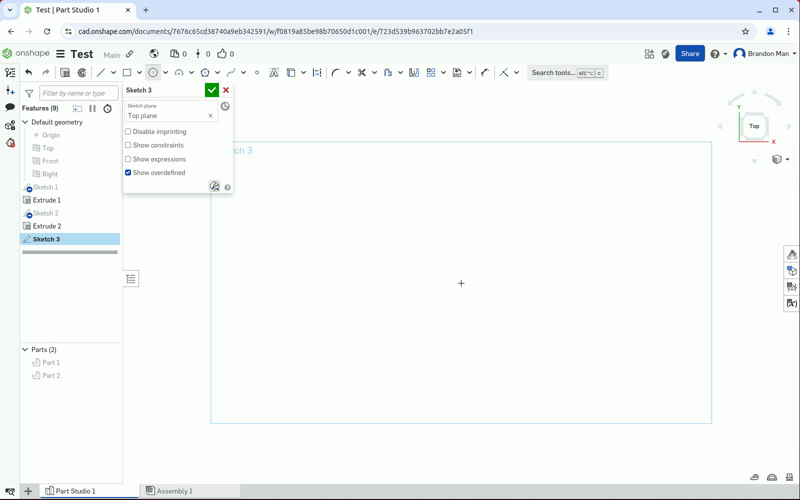
click(461, 282)
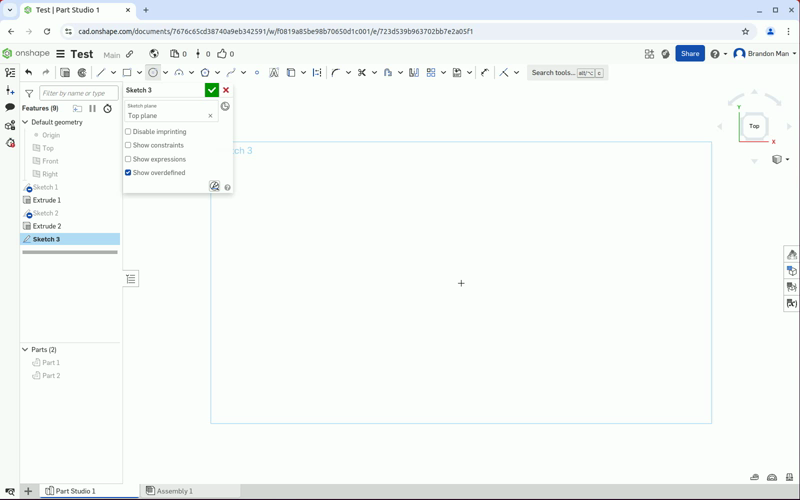
key_up(shift)
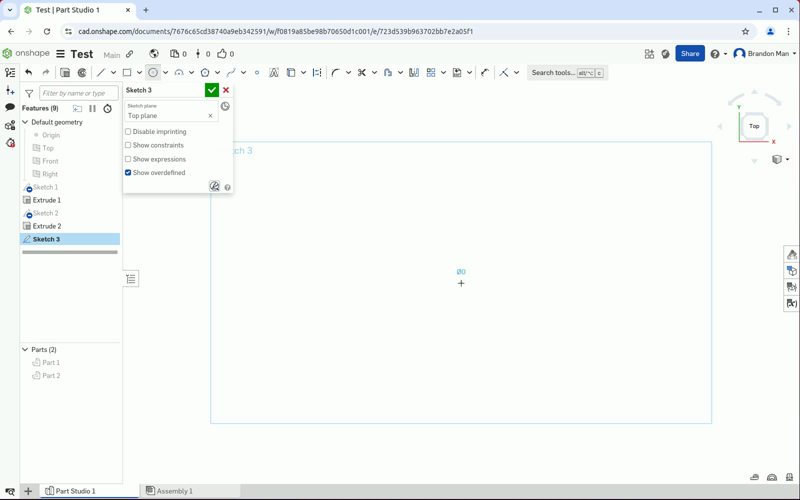
mouse_move(574, 282)
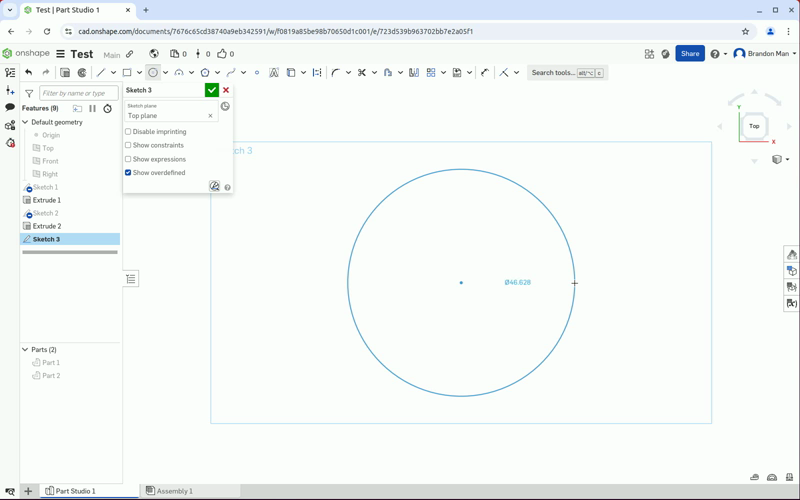
click(574, 282)
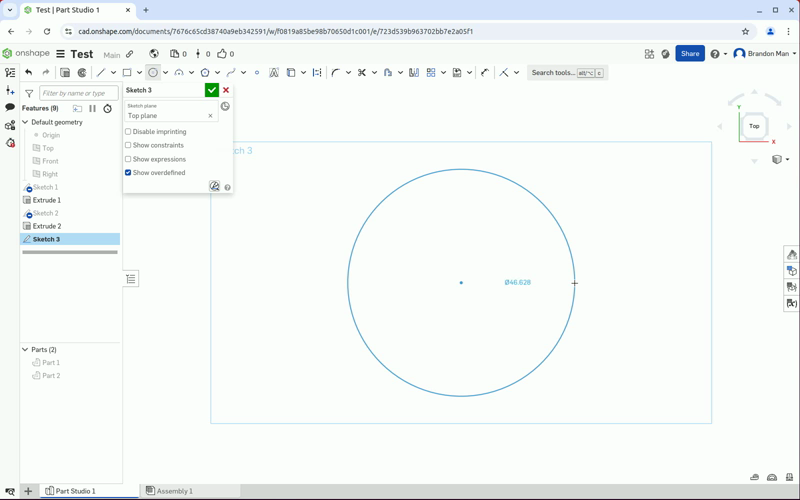
key(esc)
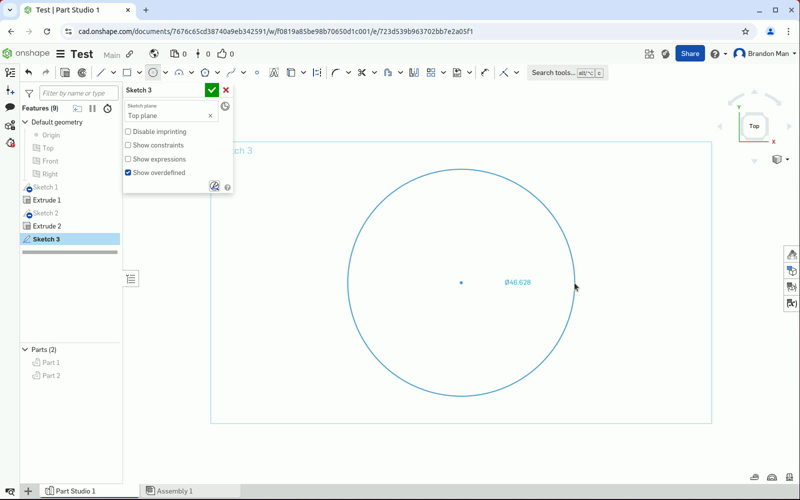
key(c)
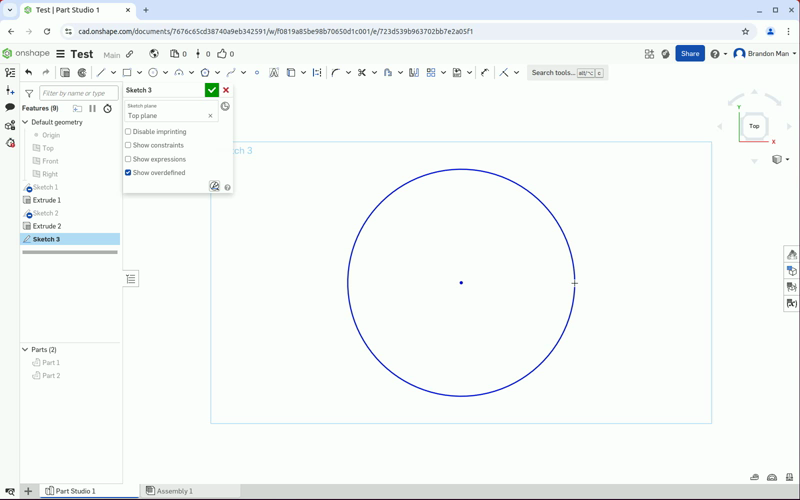
key_down(shift)
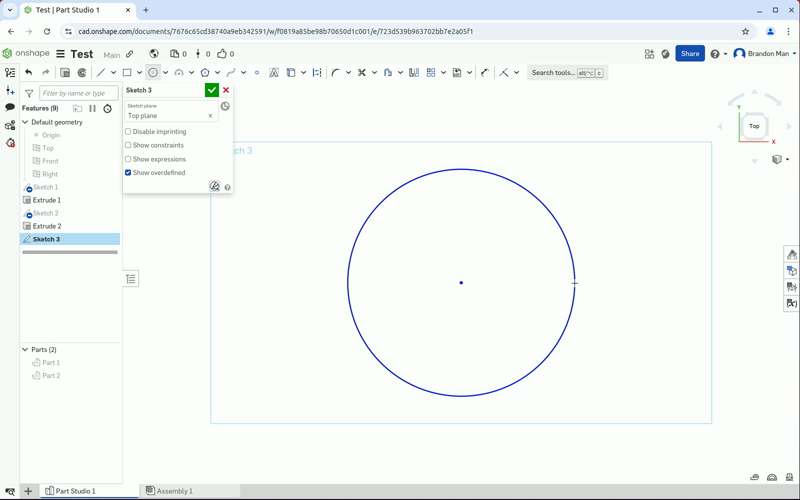
mouse_move(461, 282)
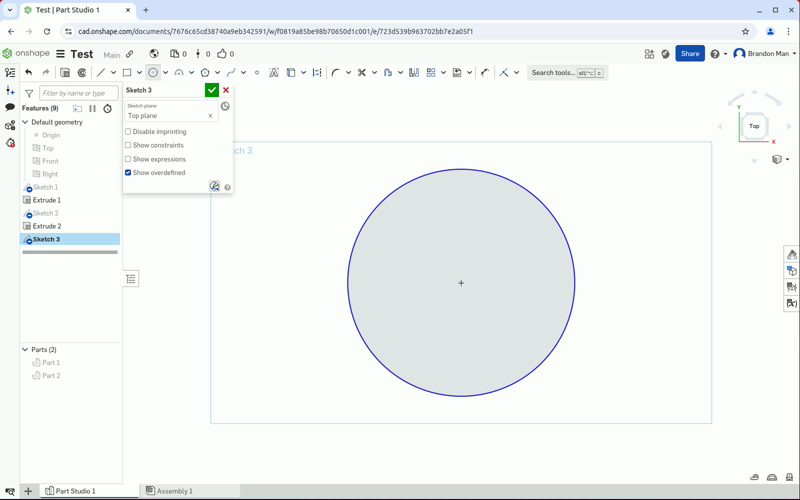
click(461, 282)
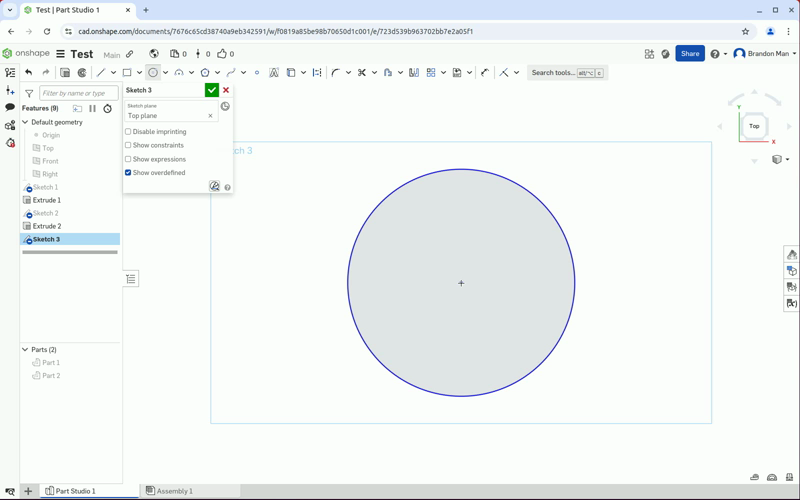
key_up(shift)
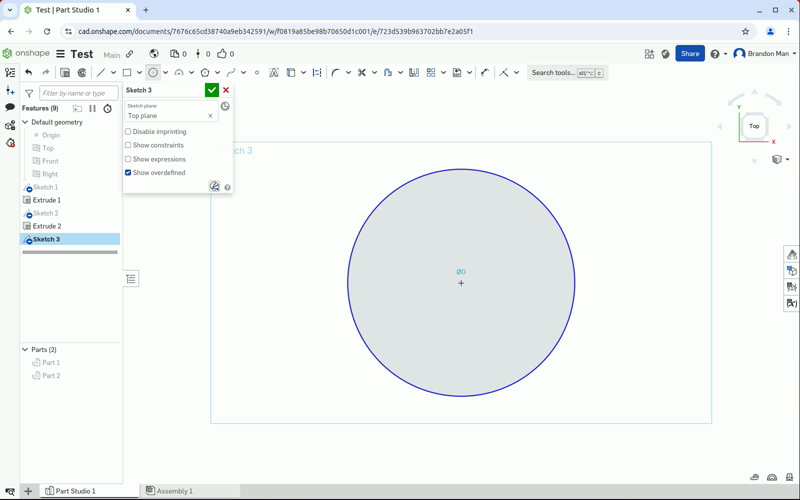
mouse_move(550, 282)
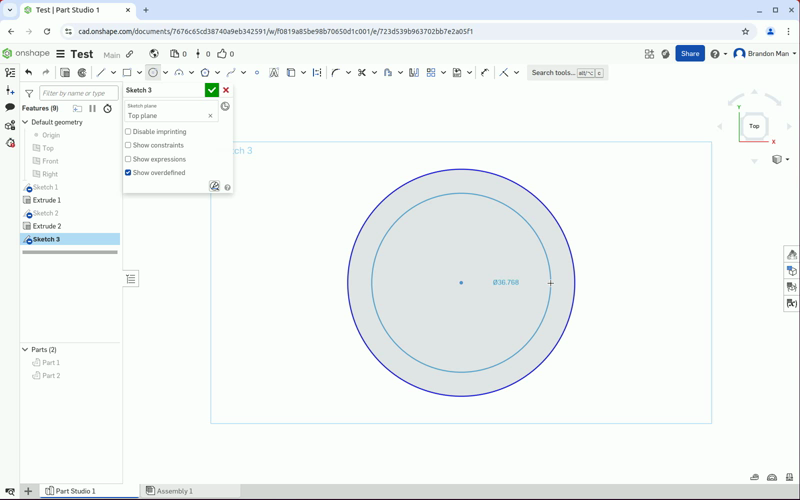
click(550, 282)
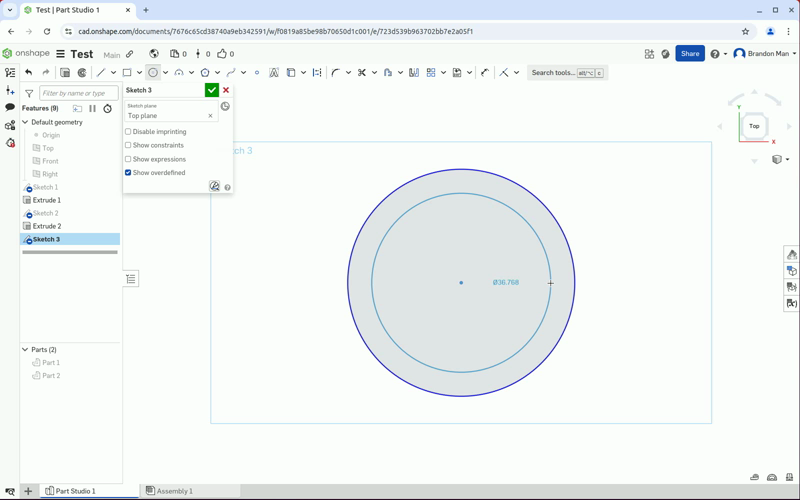
key(esc)
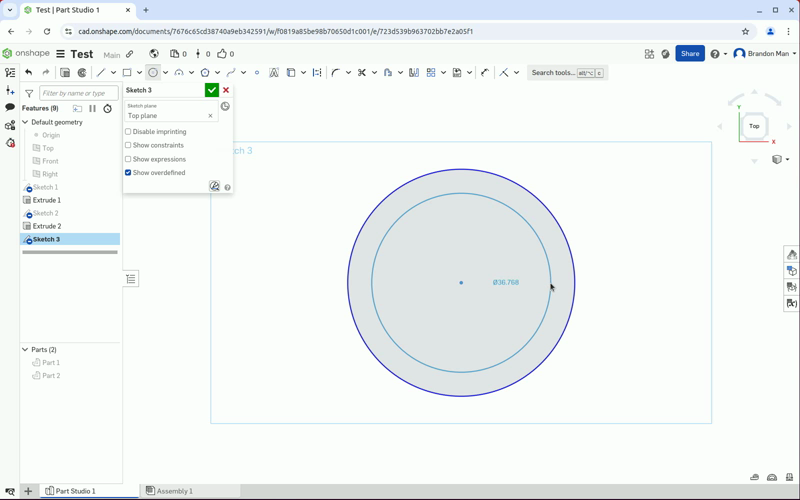
mouse_move(535, 352)
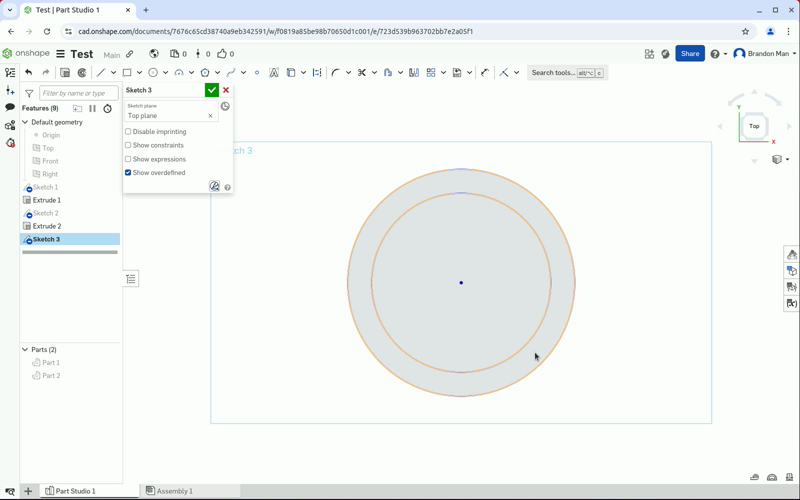
click(535, 352)
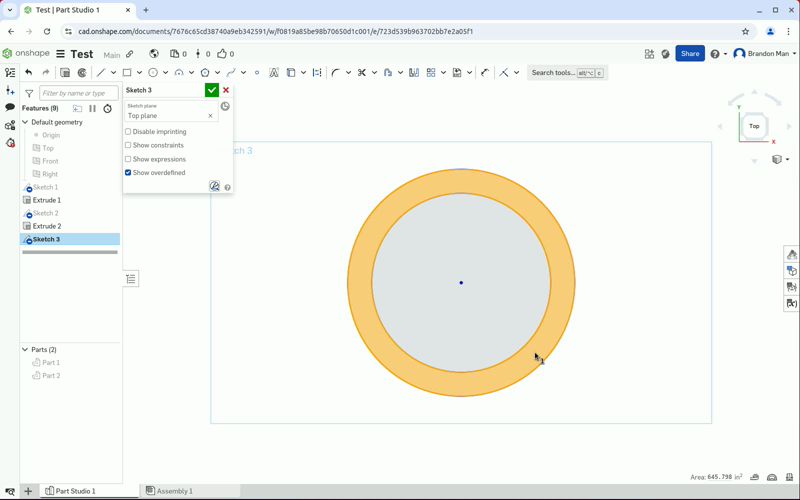
mouse_move(73, 352)
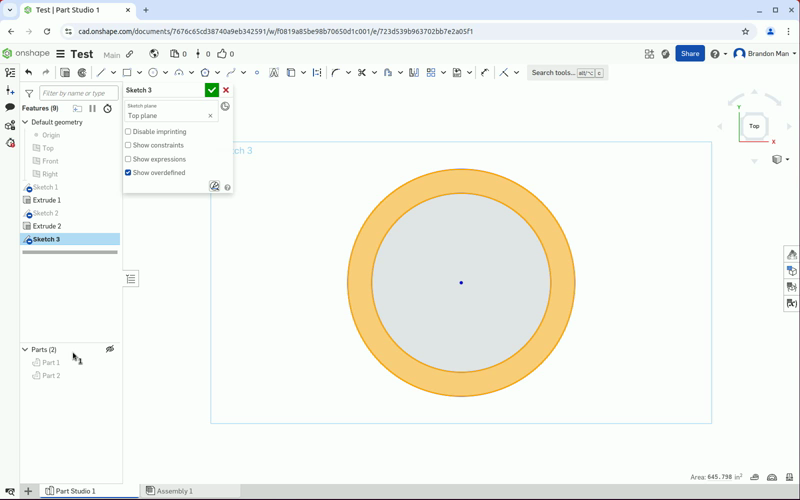
key(shift+y)
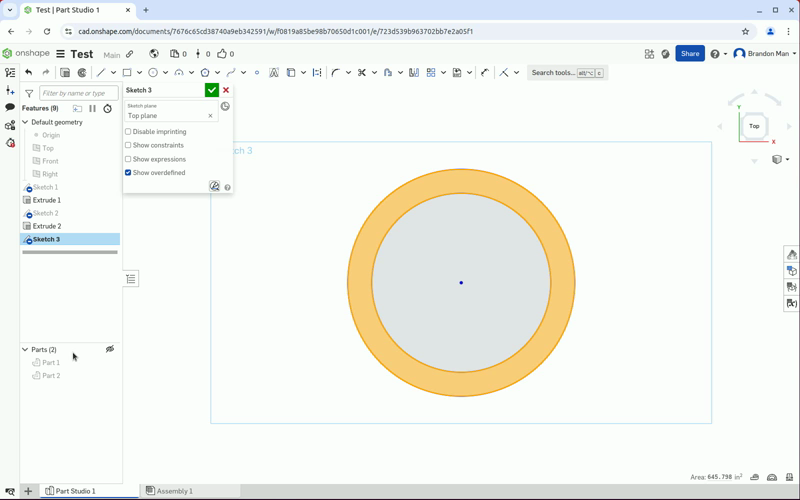
key(shift+e)
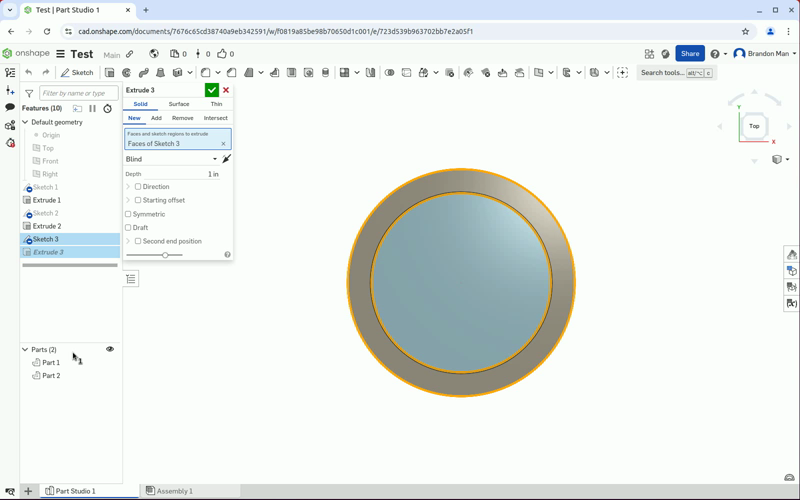
mouse_move(143, 106)
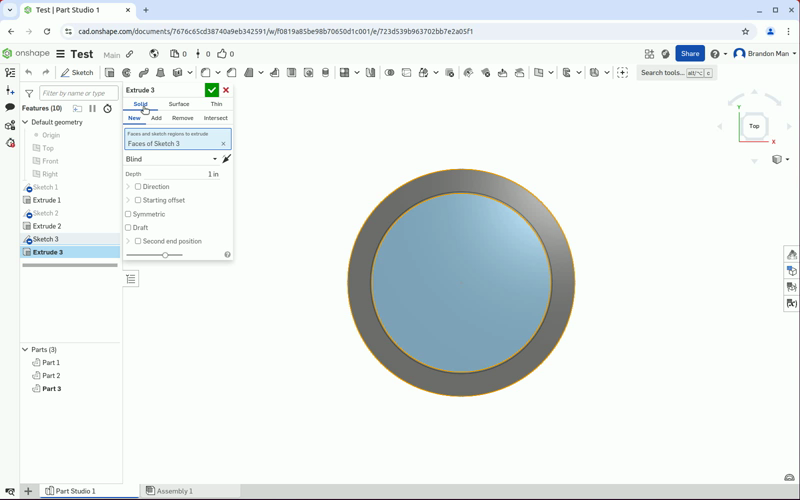
click(143, 106)
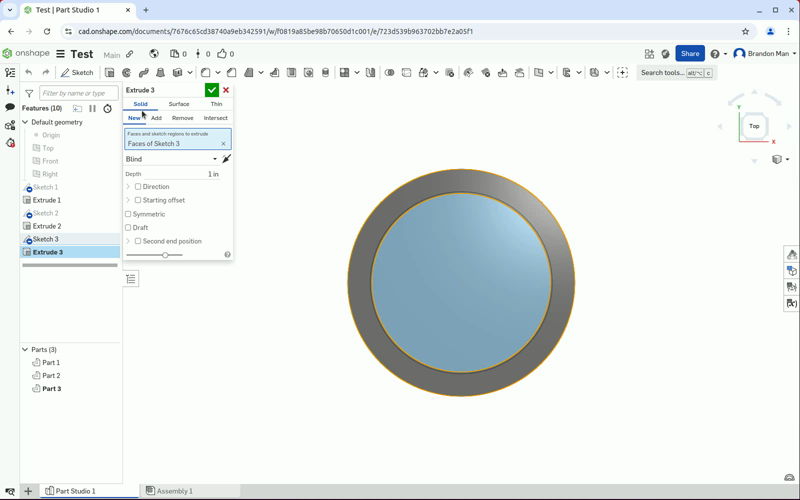
mouse_move(137, 120)
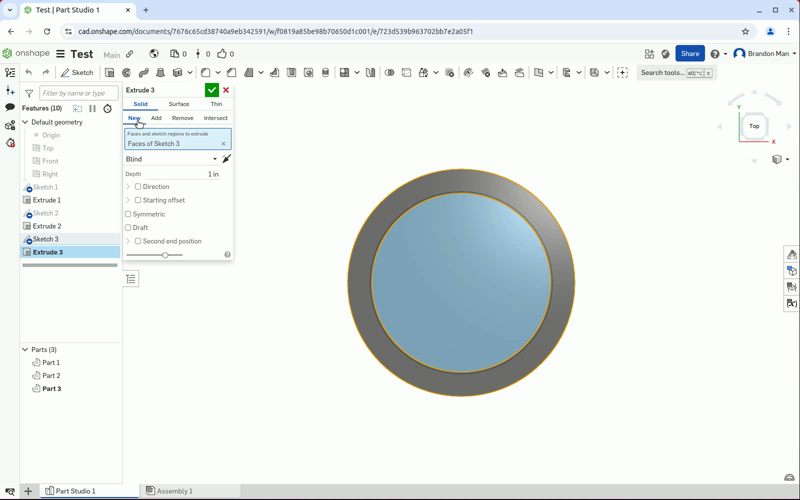
click(137, 120)
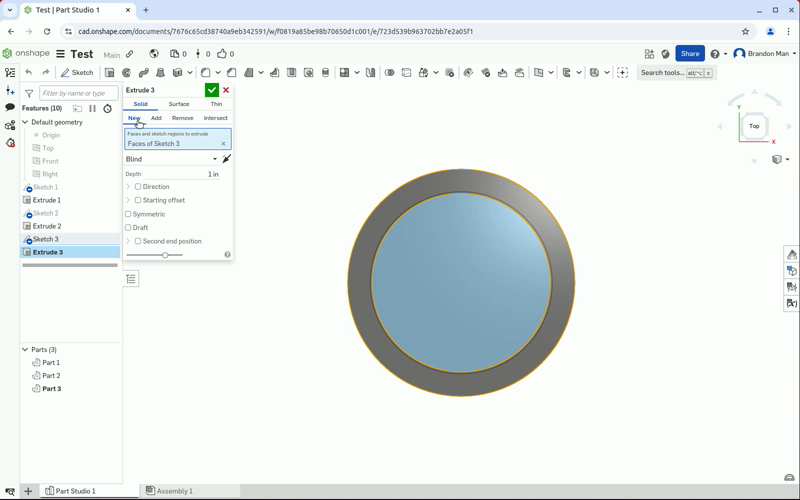
key(tab, 4)
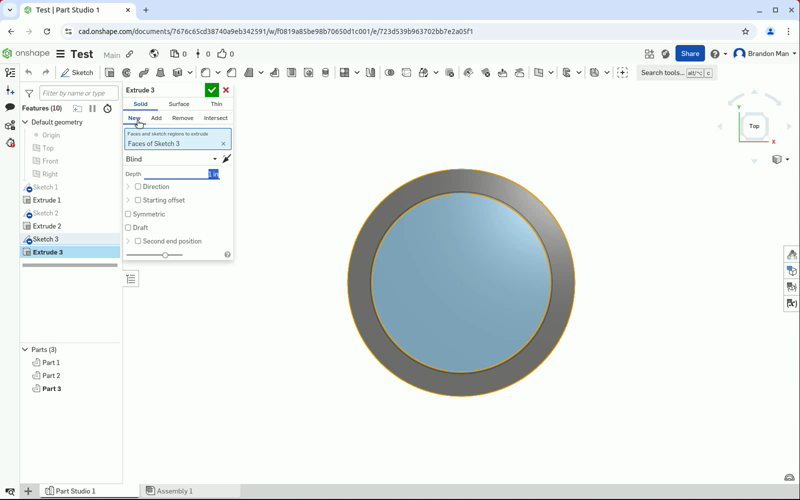
text(-23.108)
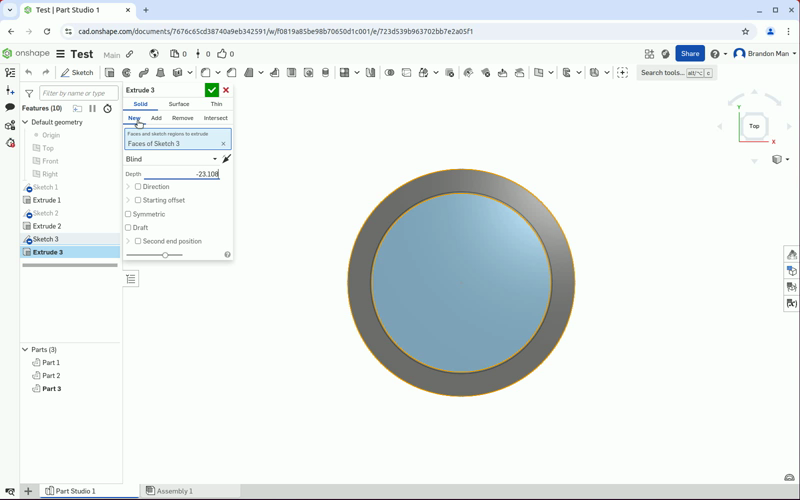
key(enter)
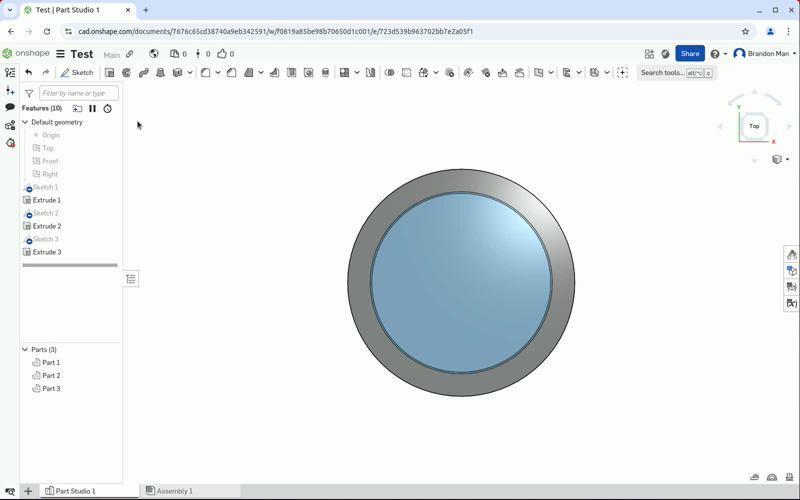
key(shift+h)
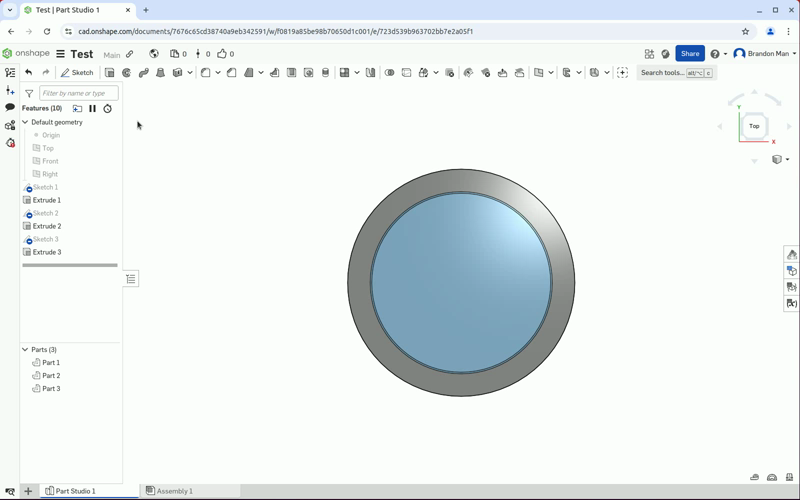
key(shift+h)
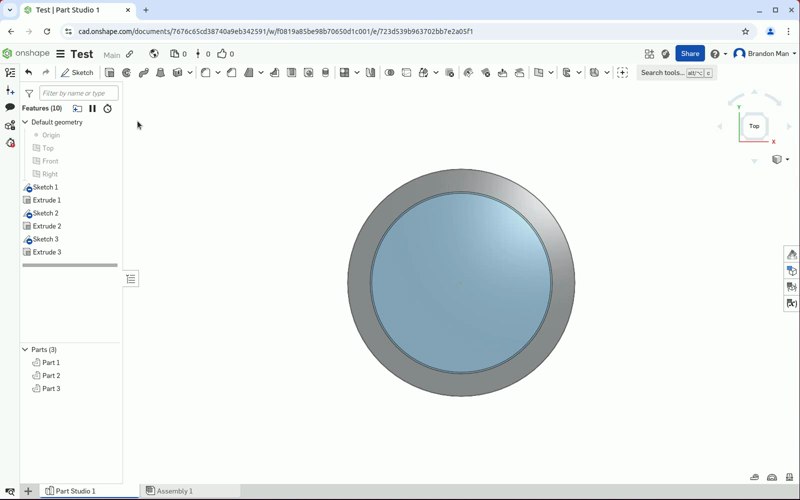
key(shift+7)
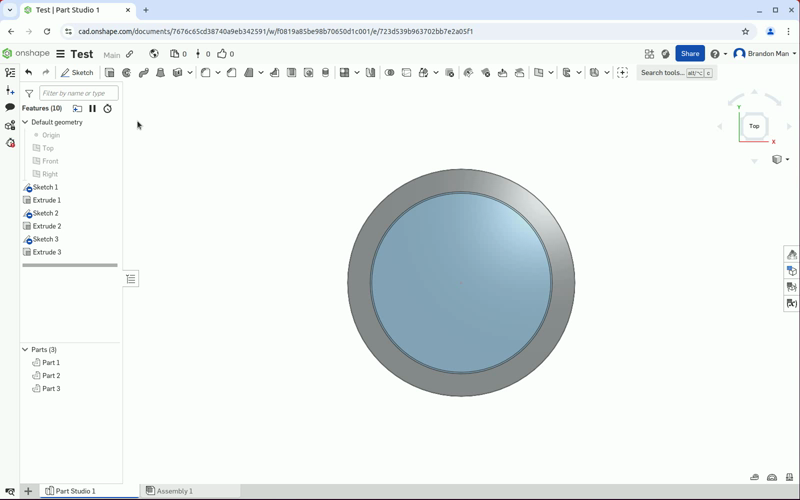
key(up, 3)
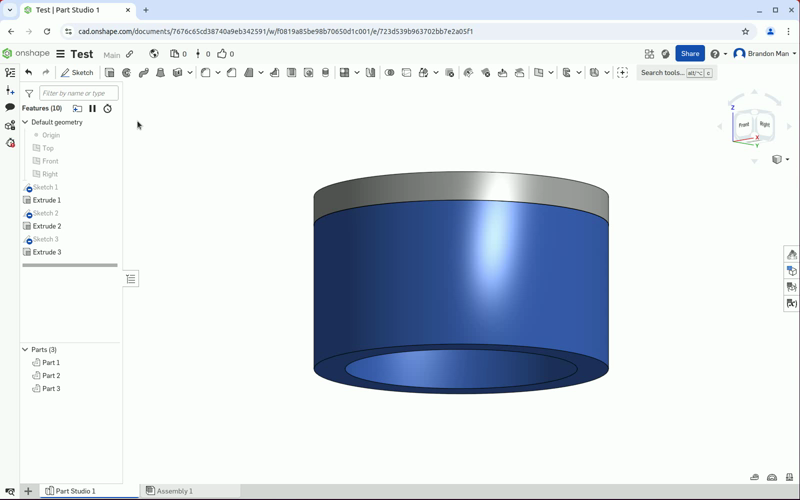
key(left, 3)
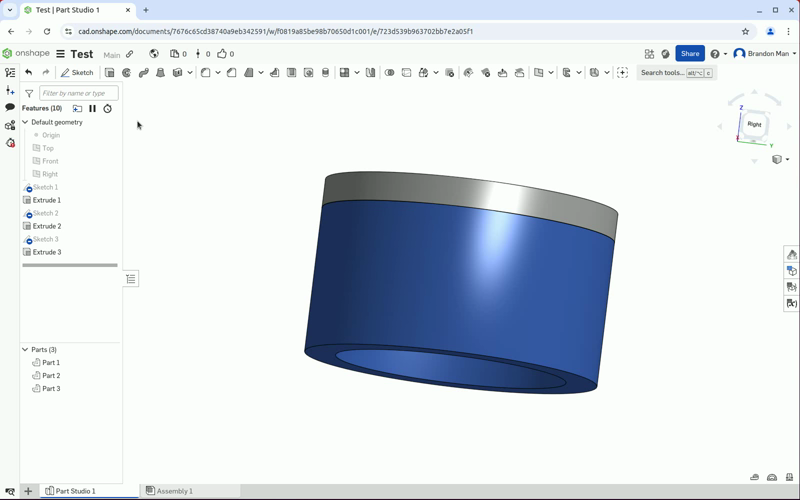
key(right, 3)
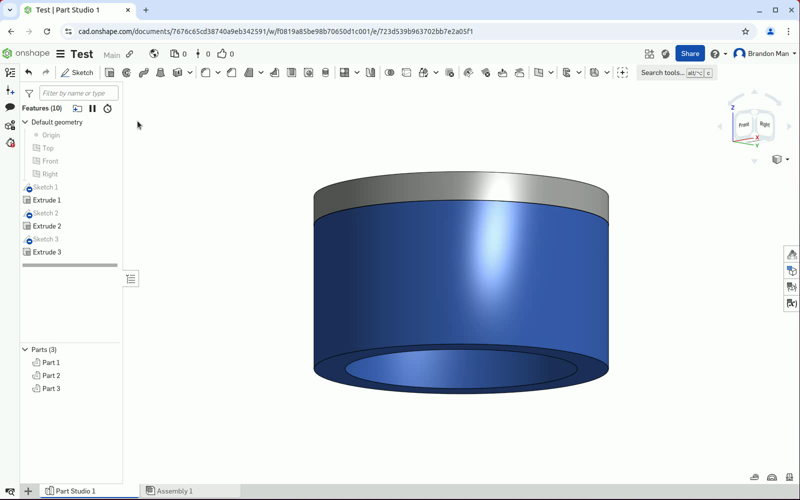
key(down, 3)
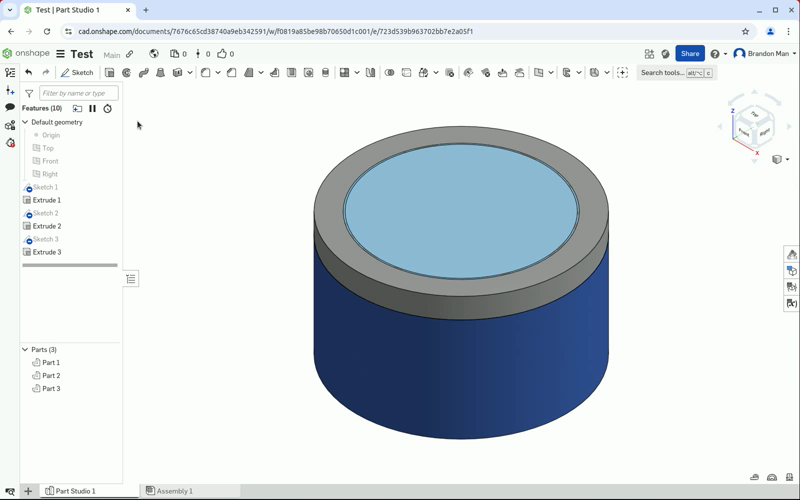
mouse_move(73, 189)
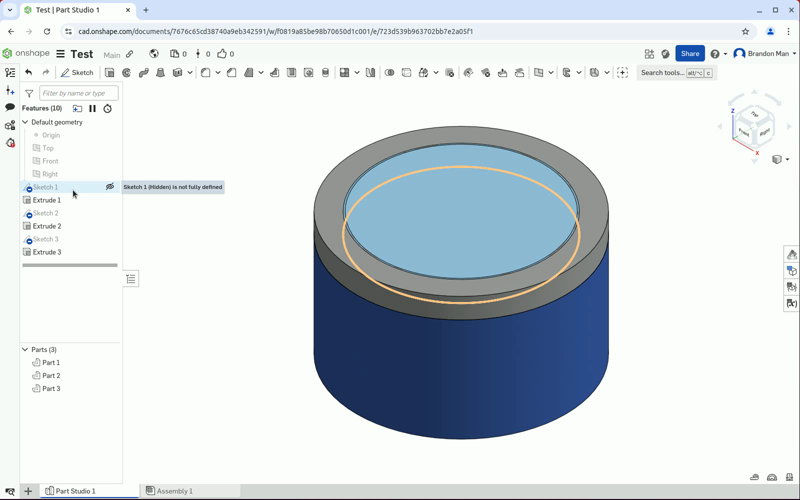
click(73, 189)